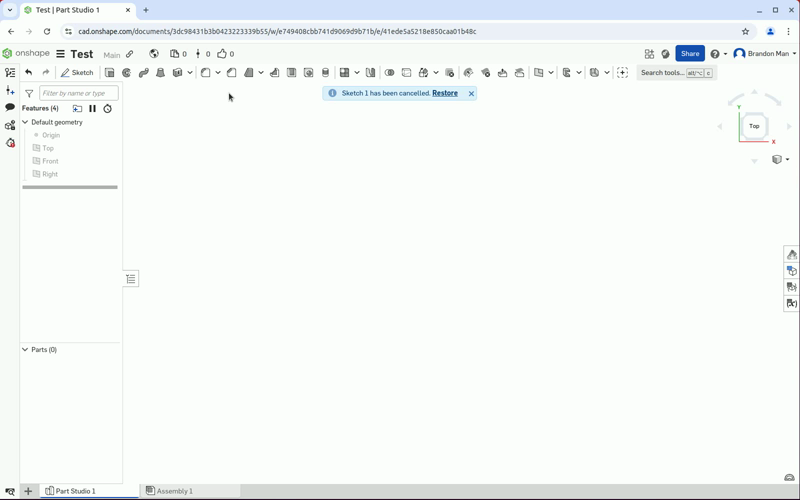
key(shift+h)
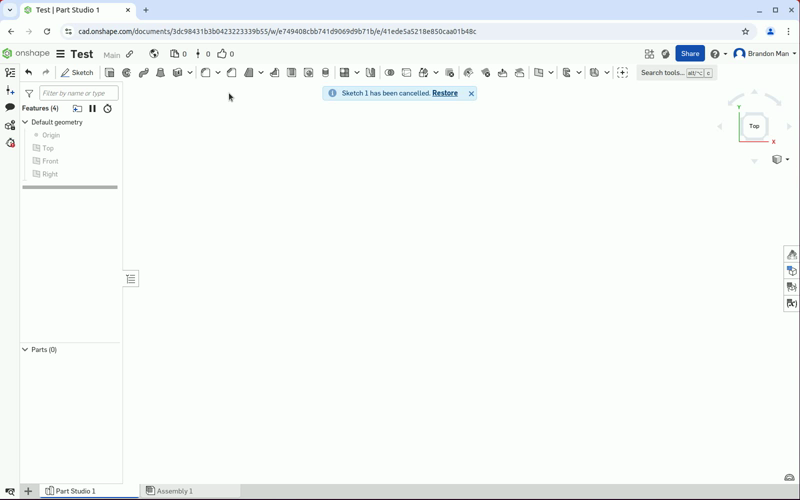
key(shift+s)
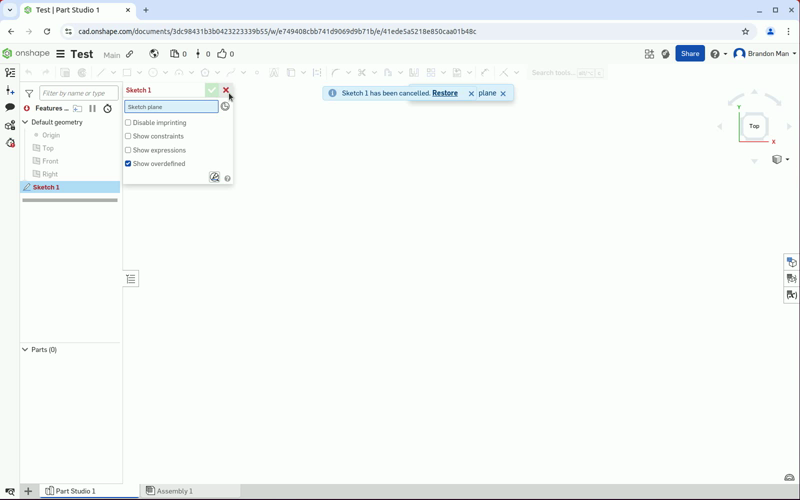
mouse_move(73, 150)
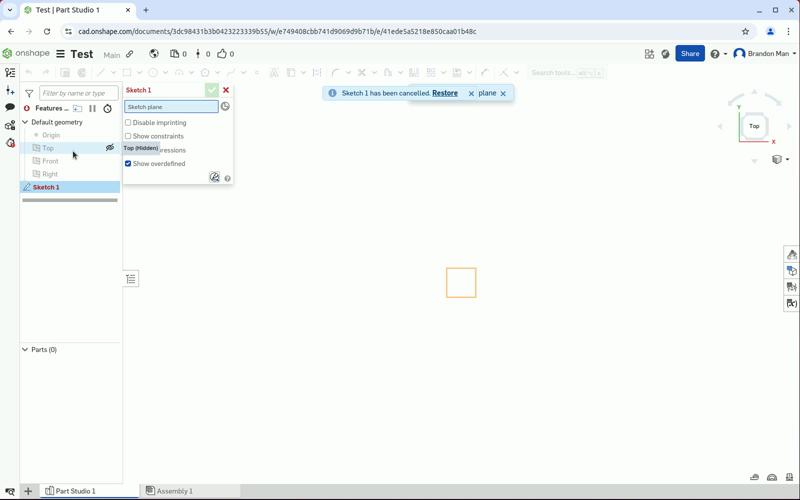
click(73, 150)
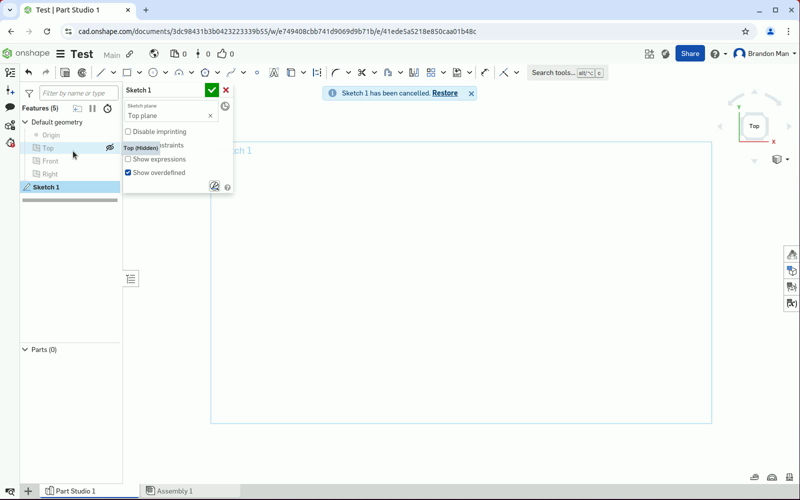
mouse_move(73, 352)
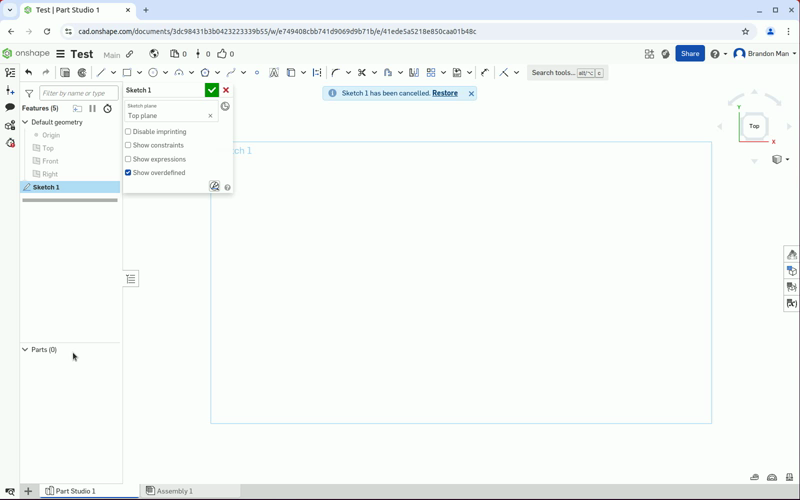
key(y)
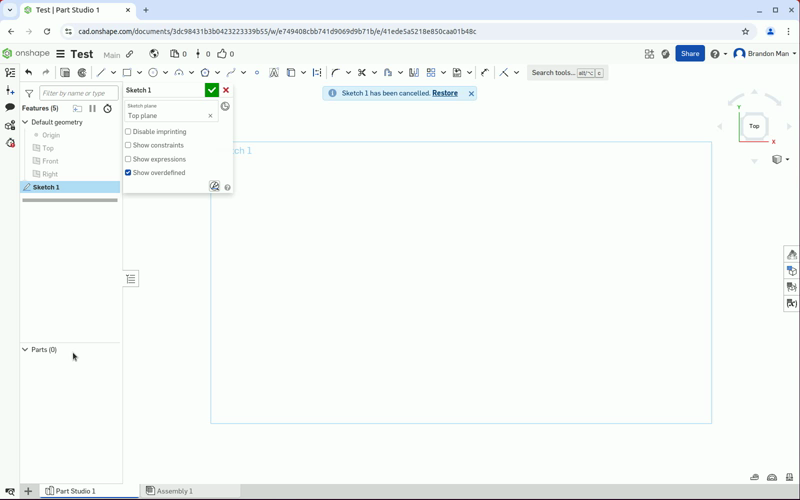
key(l)
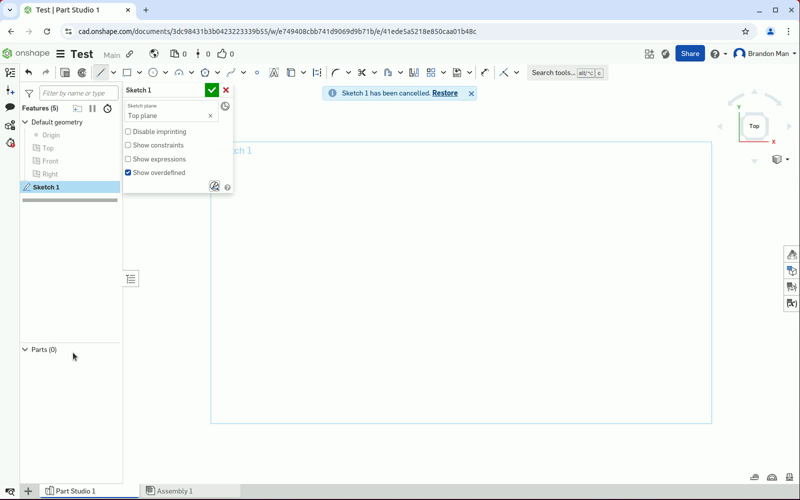
key_down(shift)
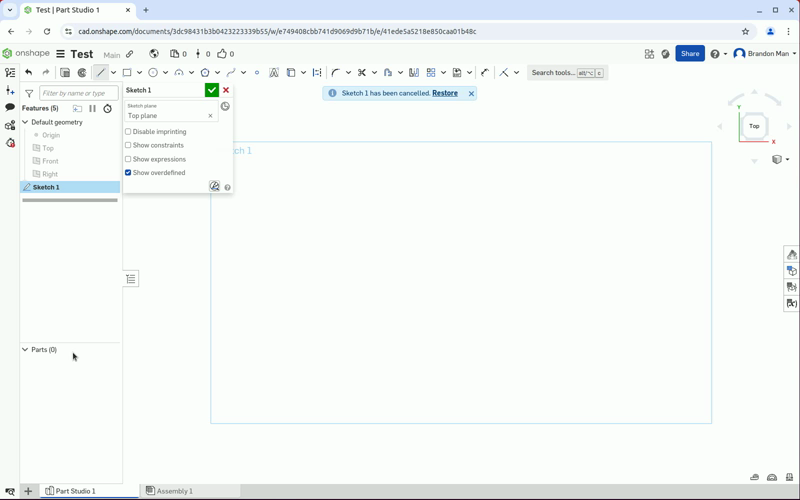
mouse_move(404, 282)
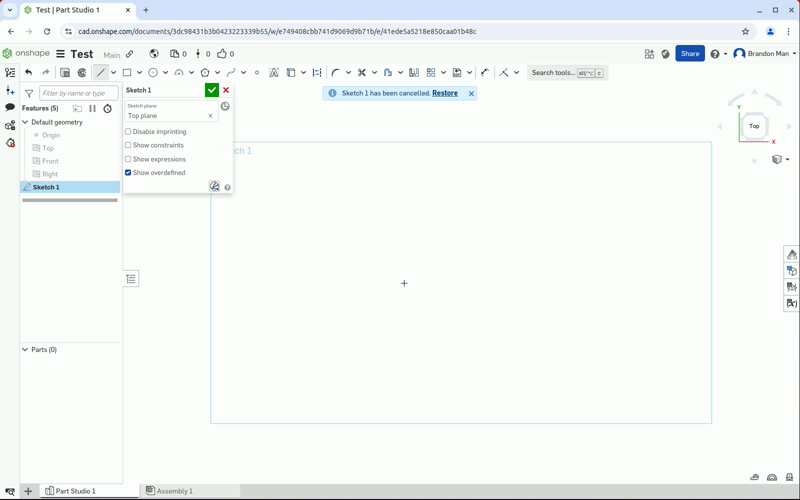
click(404, 282)
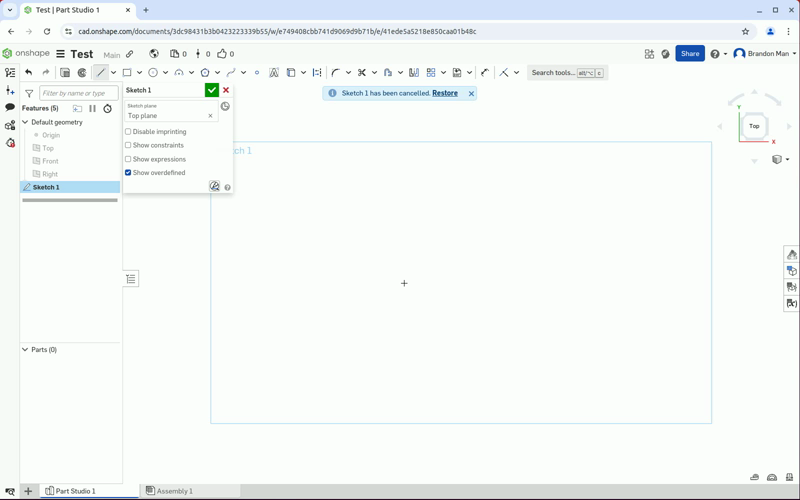
key_up(shift)
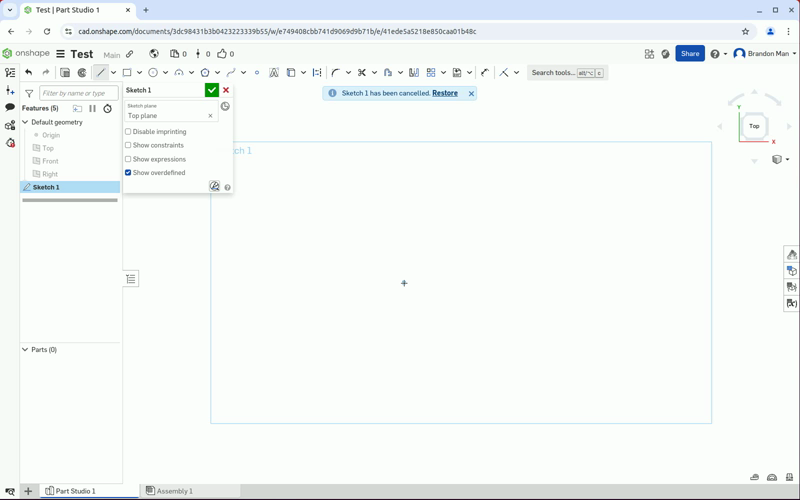
key_down(shift)
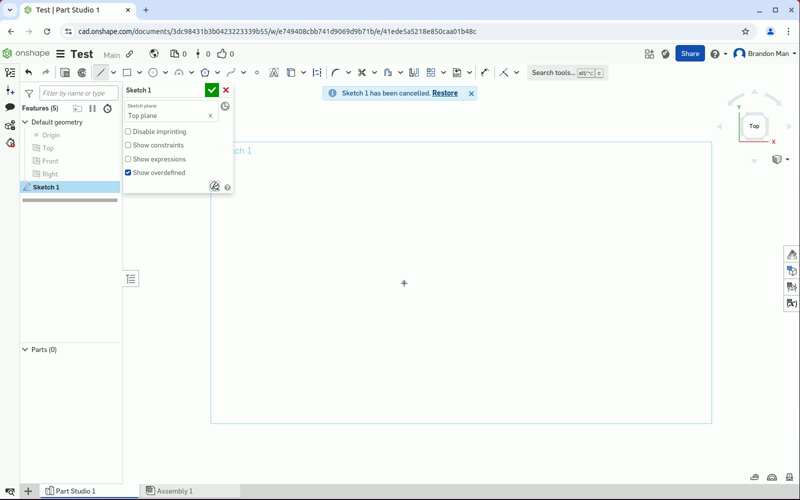
mouse_move(434, 282)
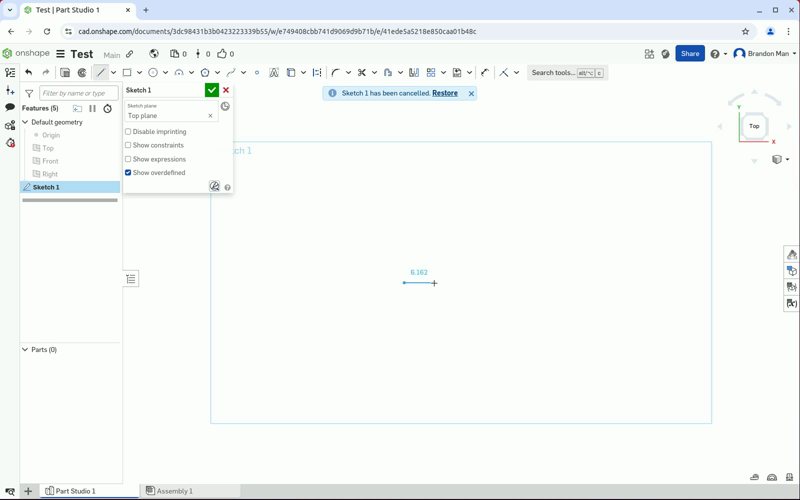
mouse_move(409, 282)
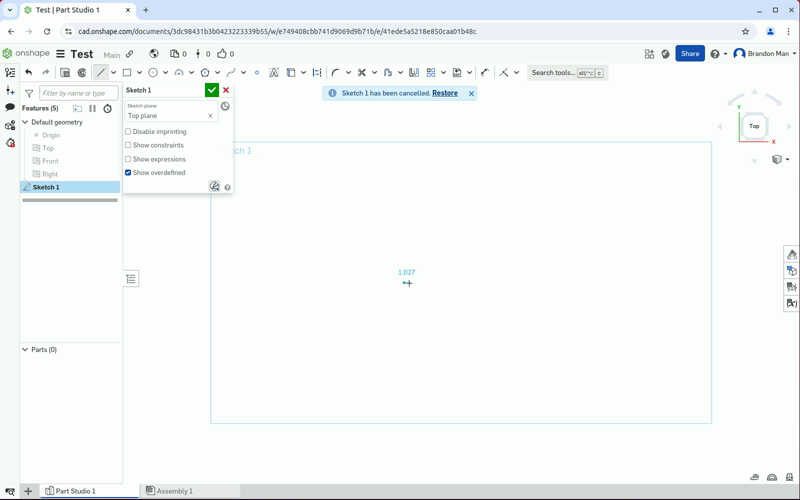
scroll(6)
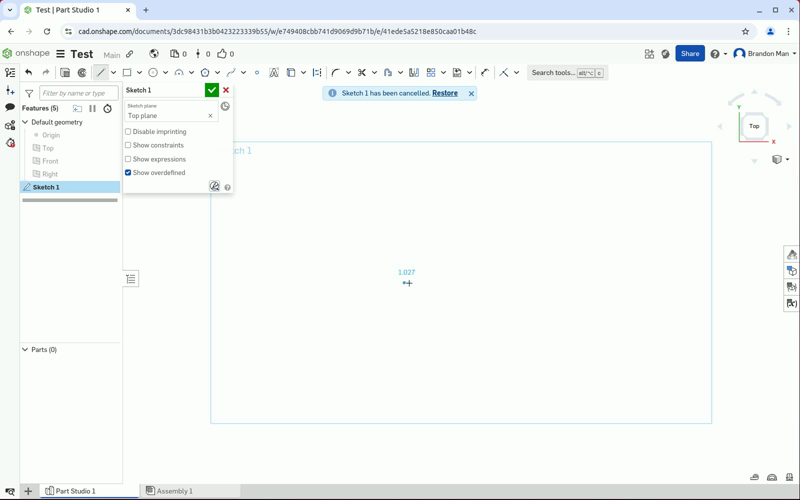
scroll(6)
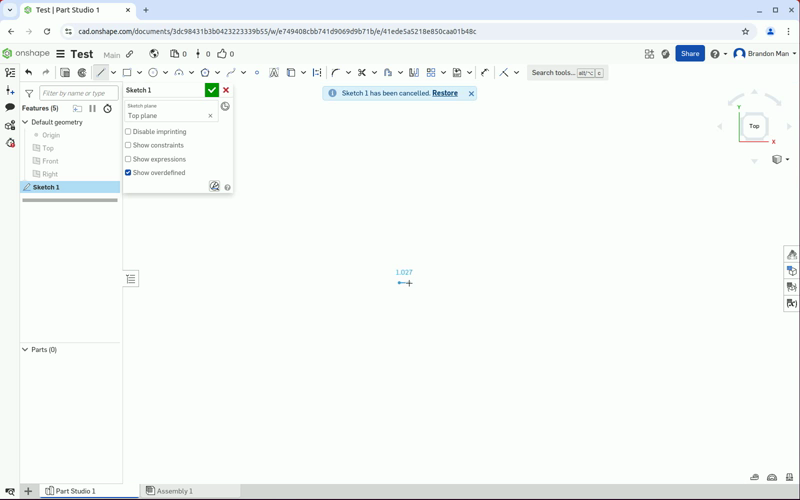
scroll(6)
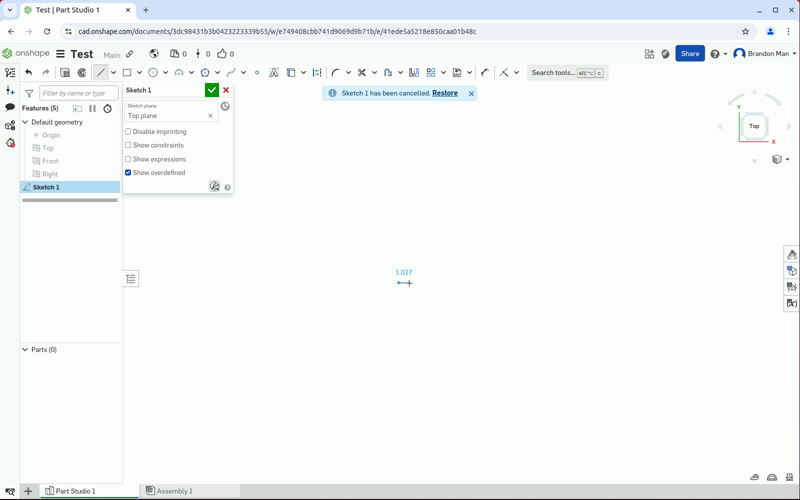
scroll(6)
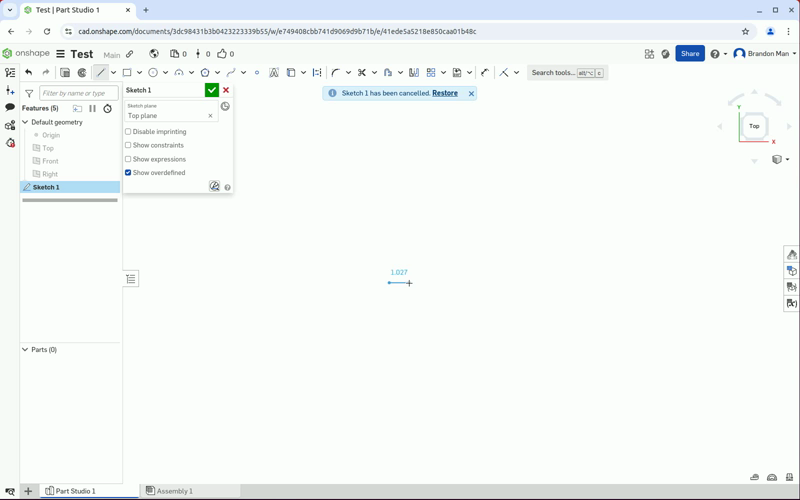
scroll(6)
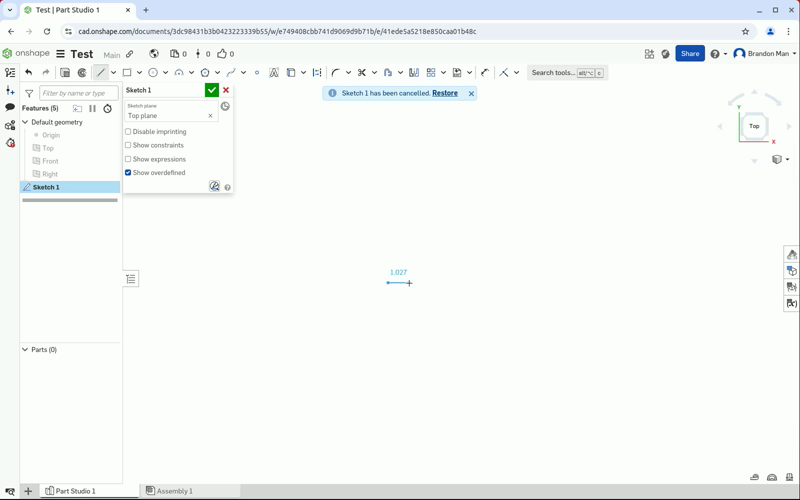
scroll(6)
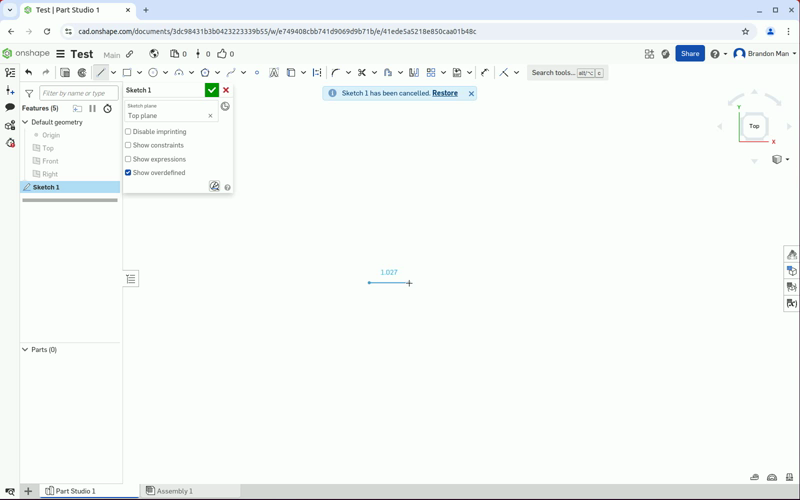
scroll(6)
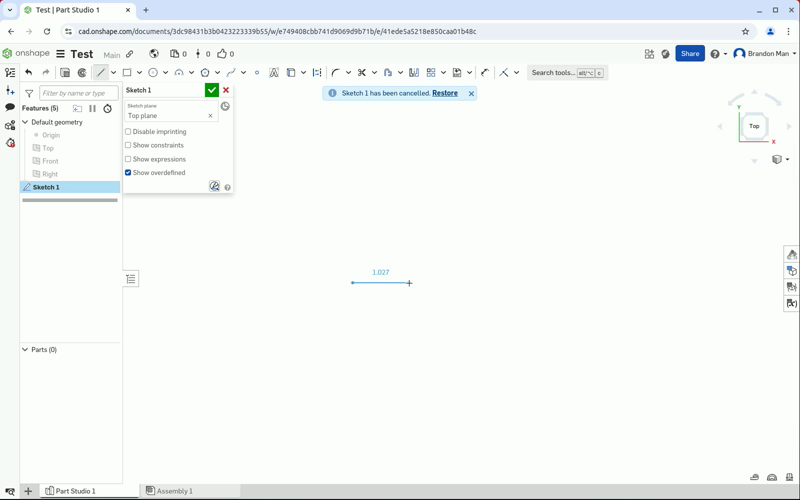
click(409, 282)
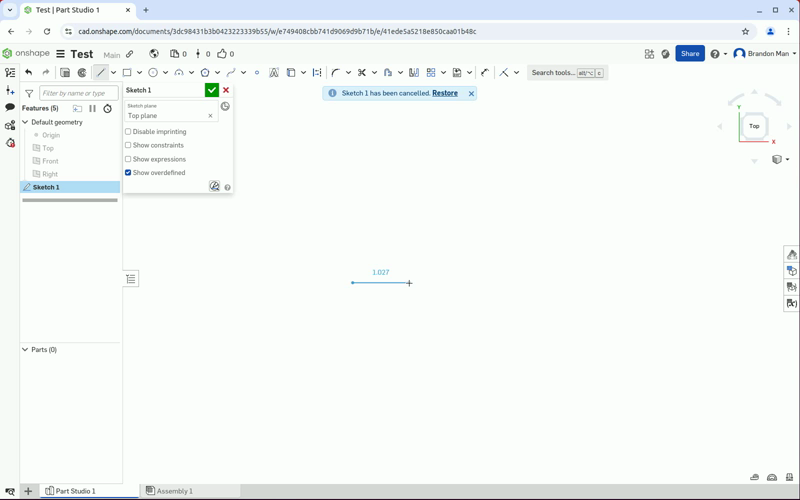
scroll(-6)
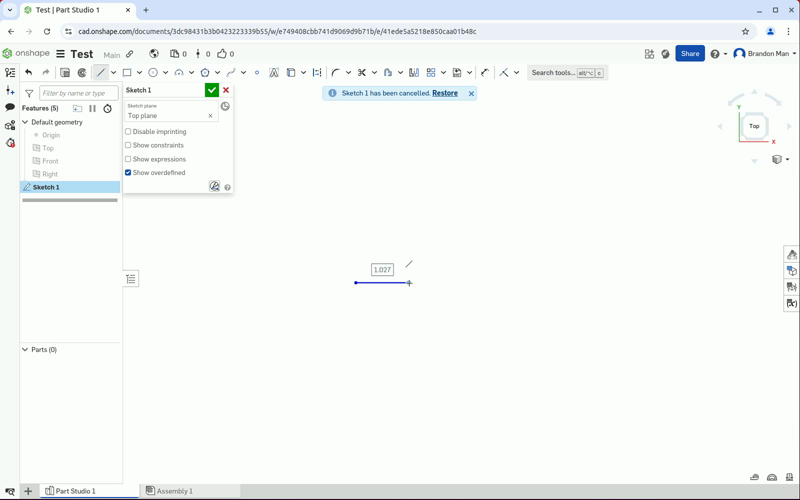
scroll(-6)
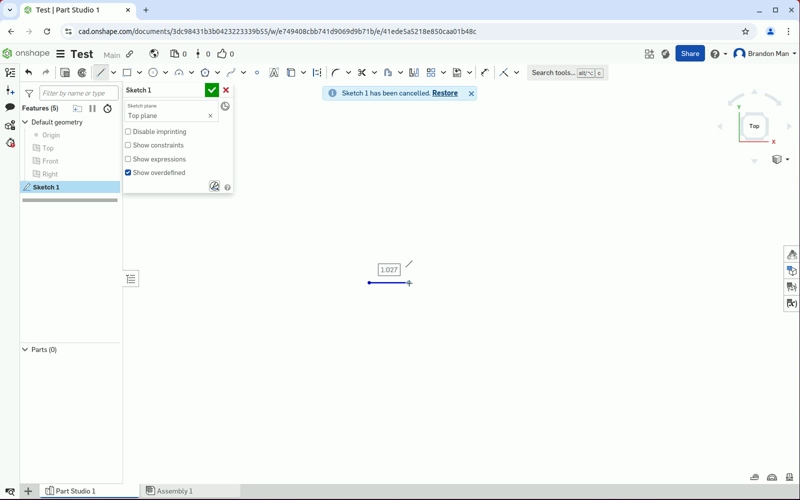
scroll(-6)
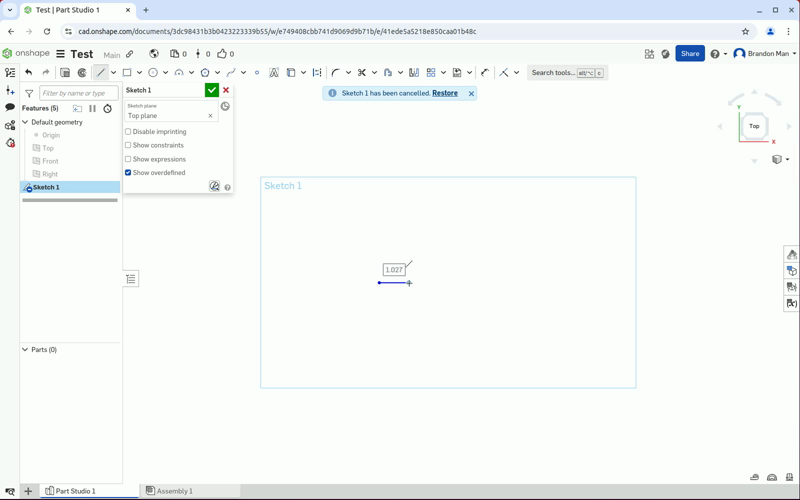
scroll(-6)
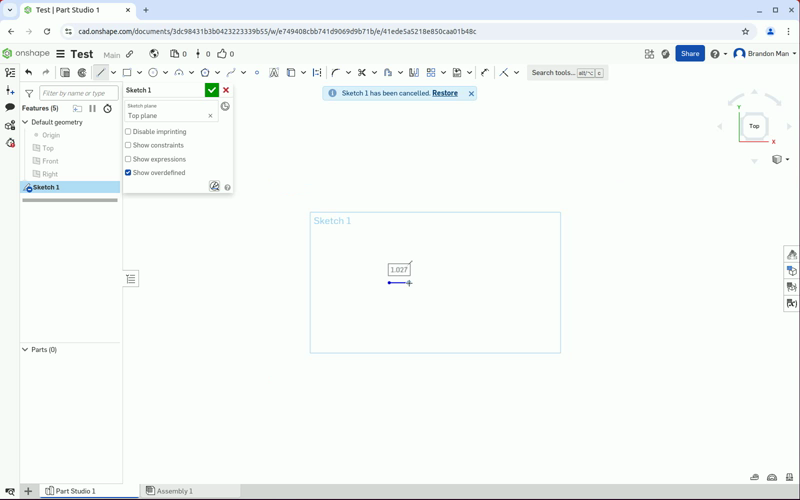
scroll(-6)
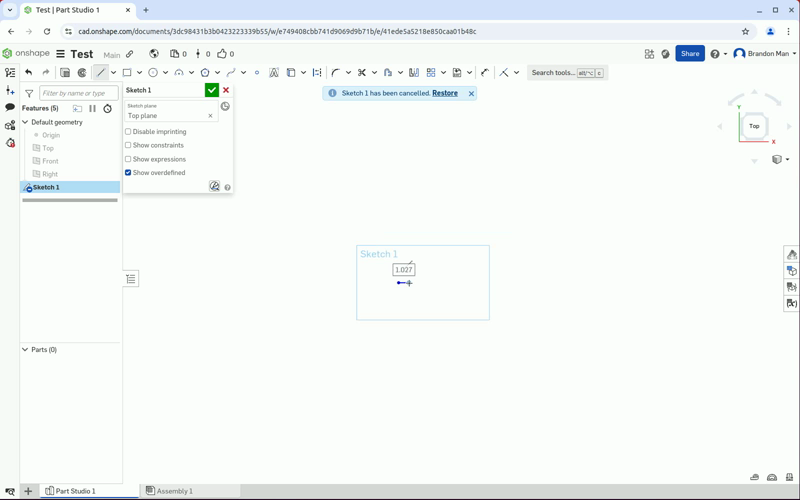
scroll(-6)
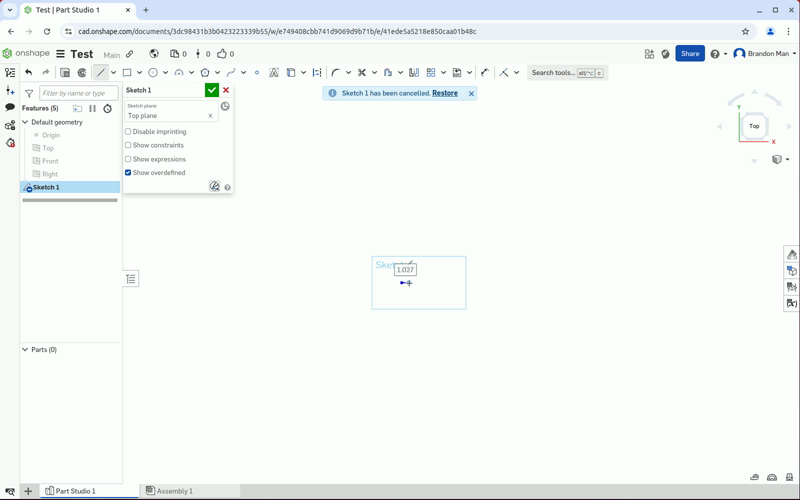
scroll(-6)
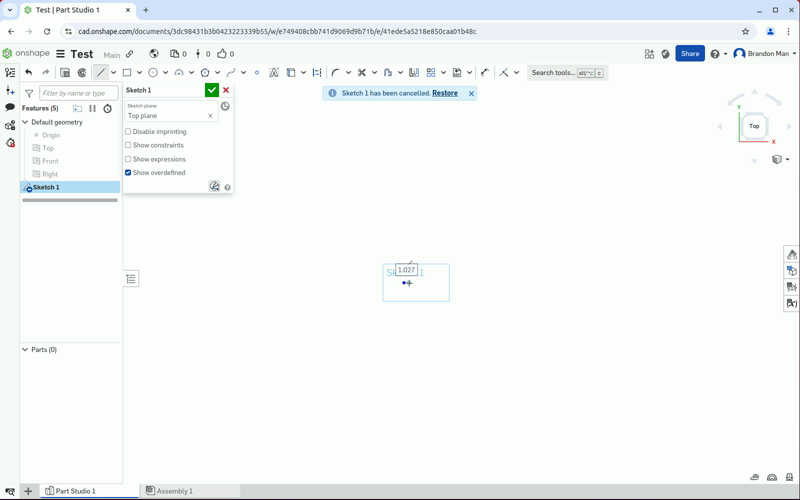
key_up(shift)
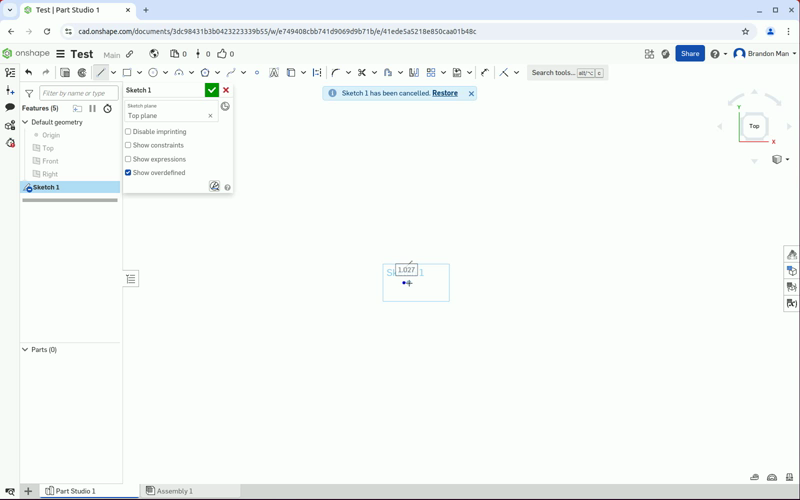
key_down(shift)
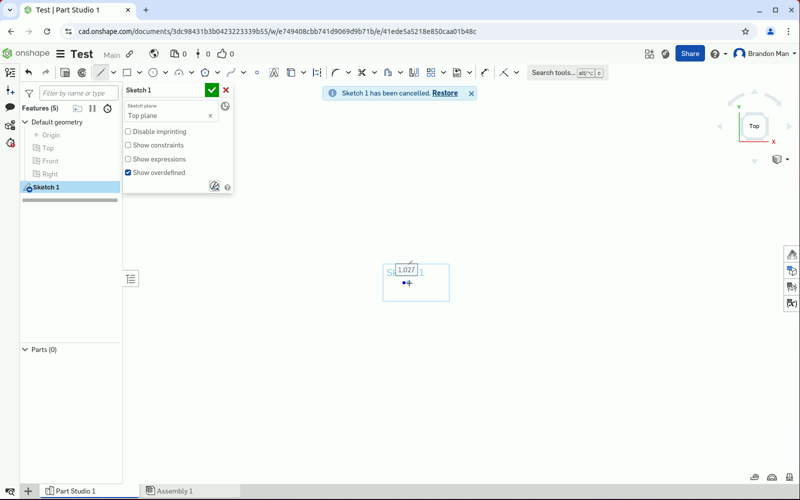
mouse_move(409, 170)
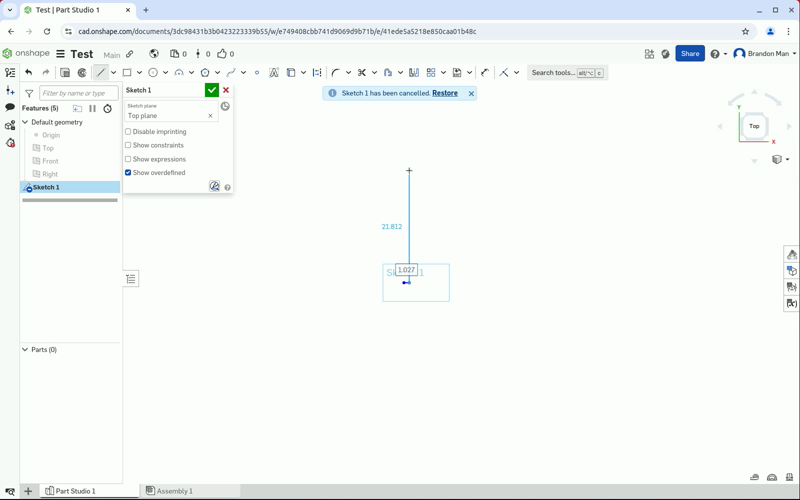
click(409, 170)
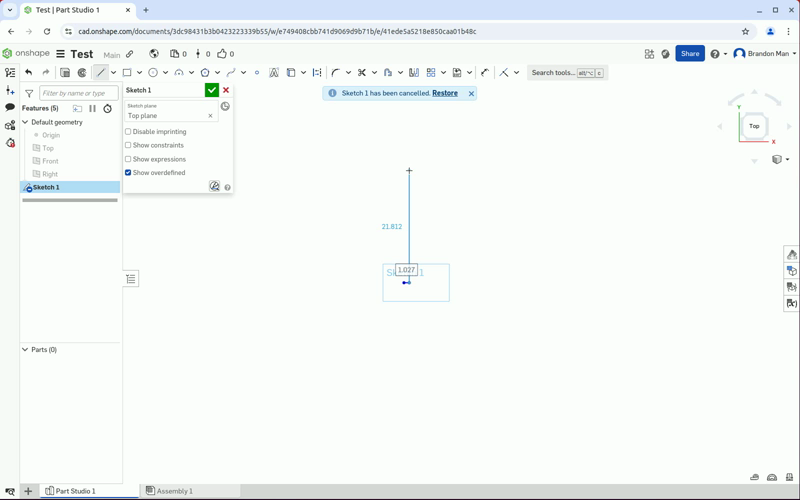
key_up(shift)
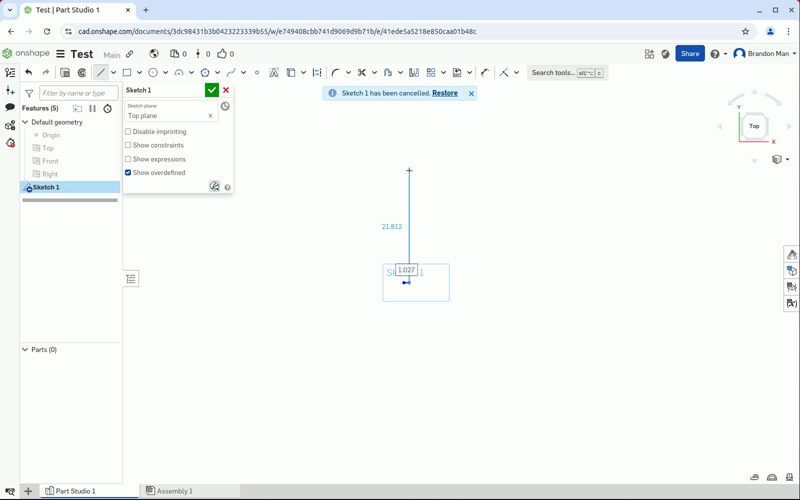
key_down(shift)
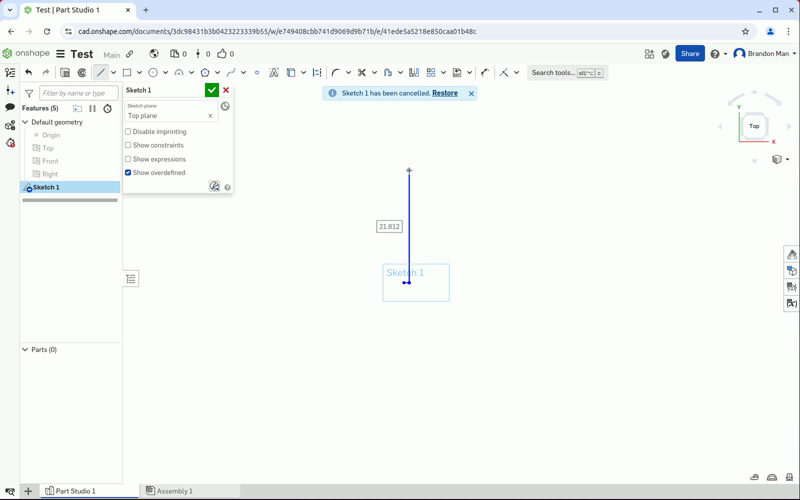
mouse_move(439, 170)
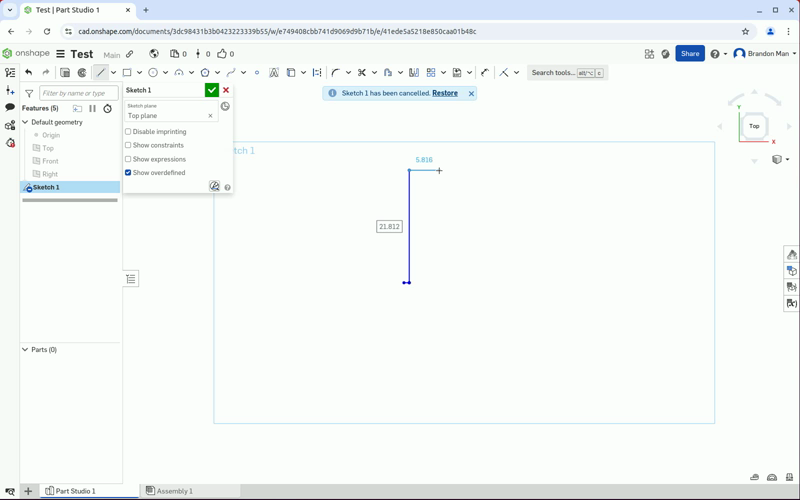
mouse_move(404, 170)
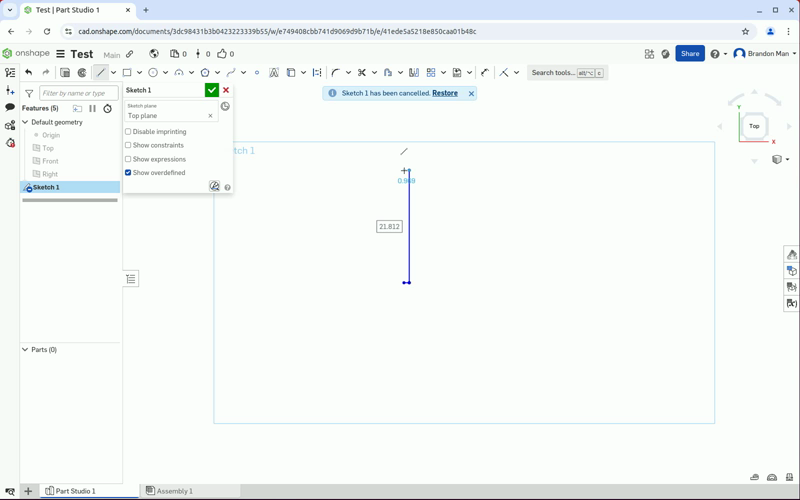
scroll(6)
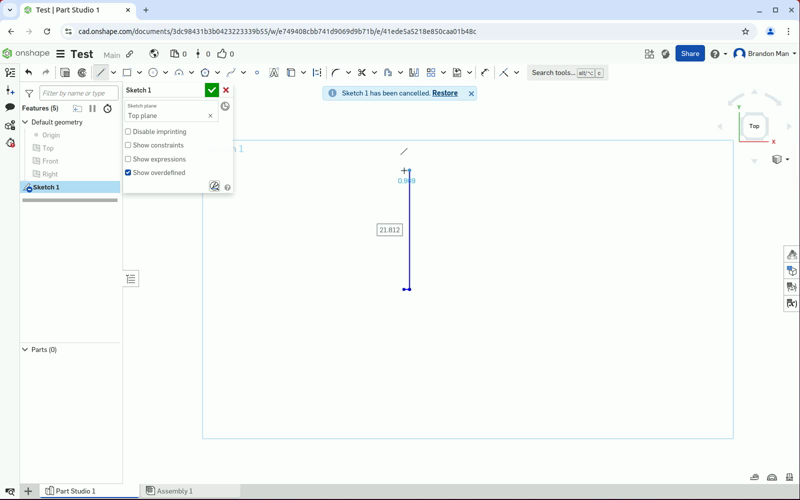
scroll(6)
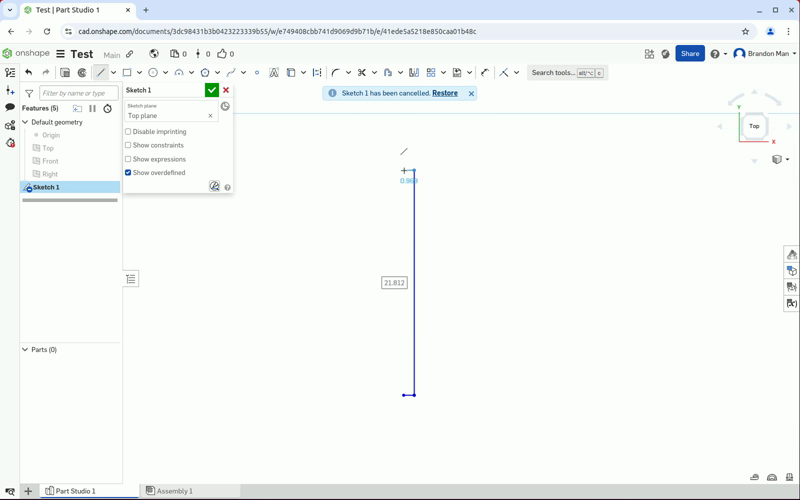
scroll(6)
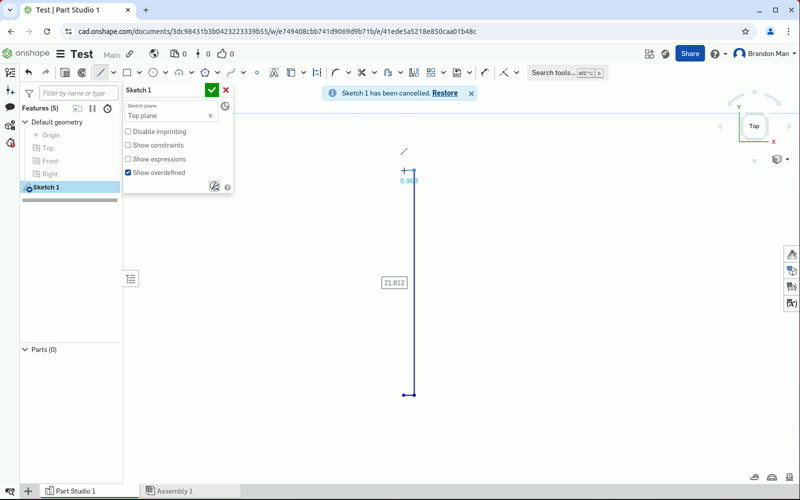
scroll(6)
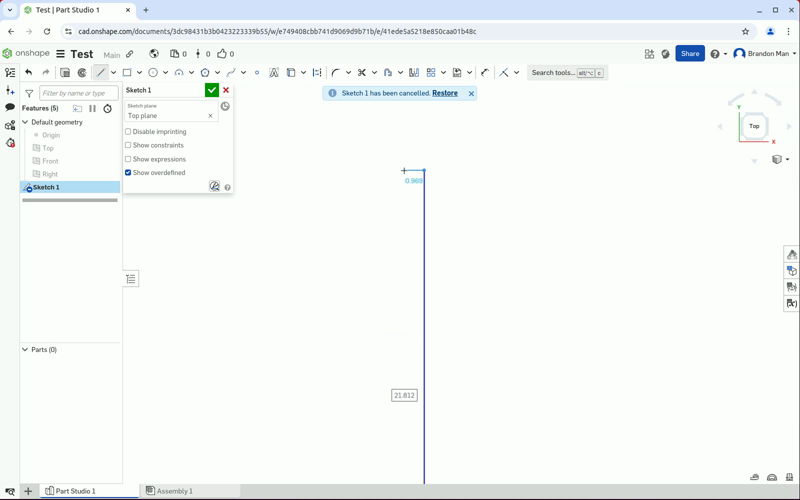
scroll(6)
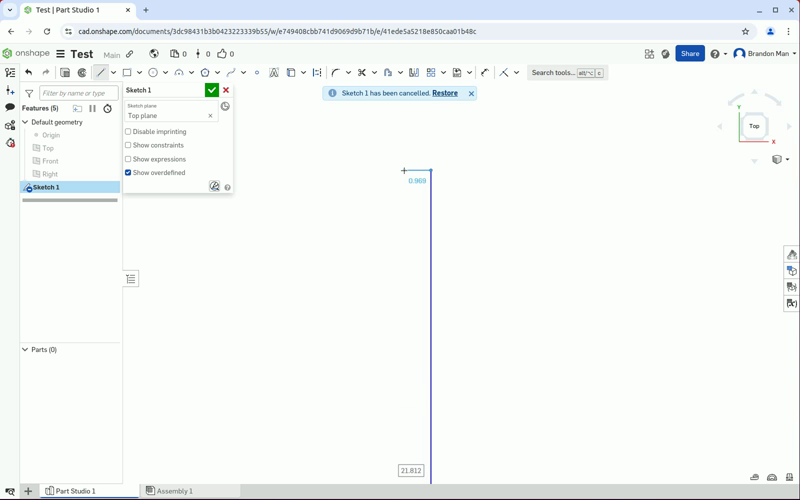
scroll(6)
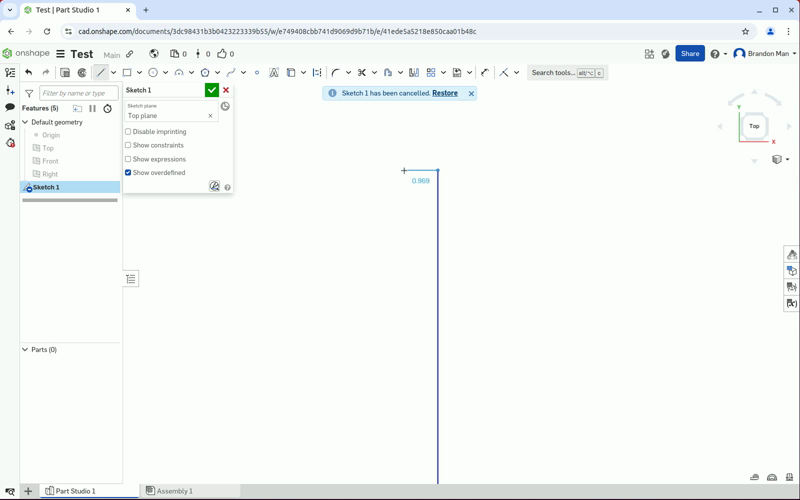
scroll(6)
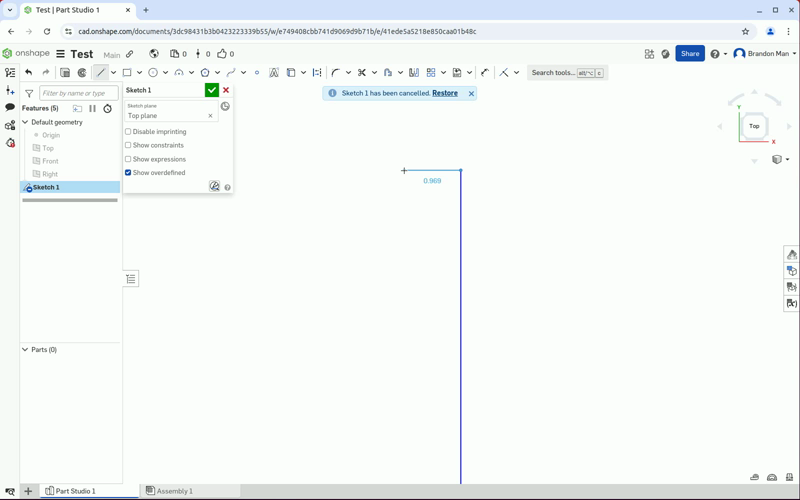
click(404, 170)
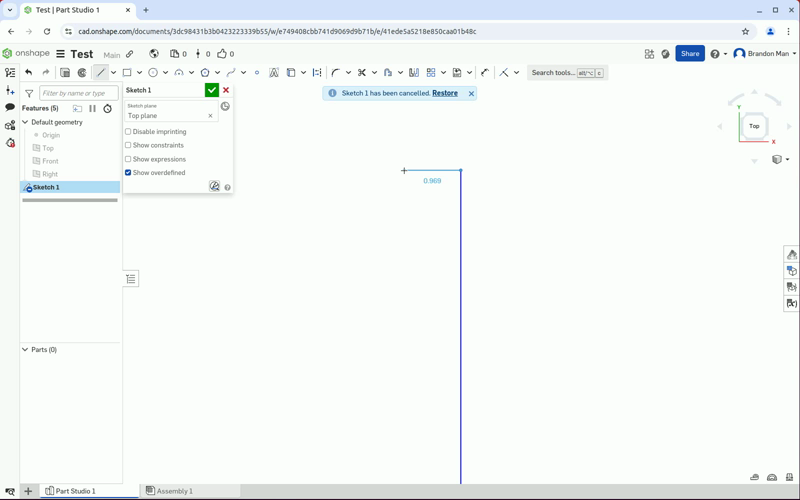
scroll(-6)
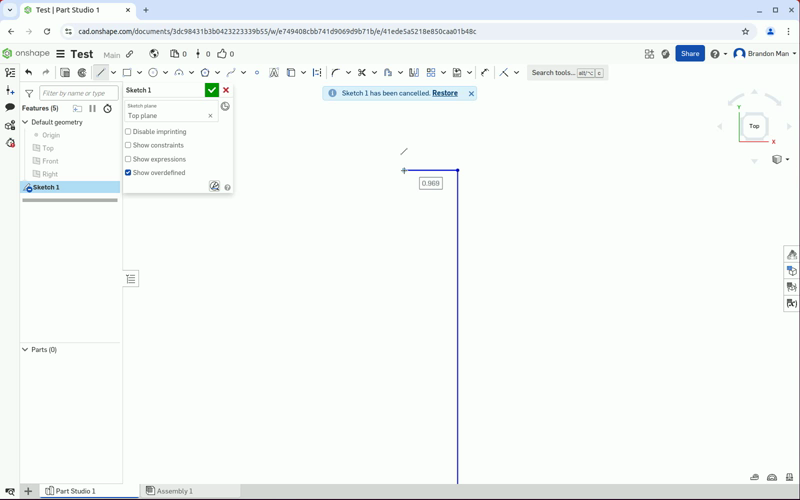
scroll(-6)
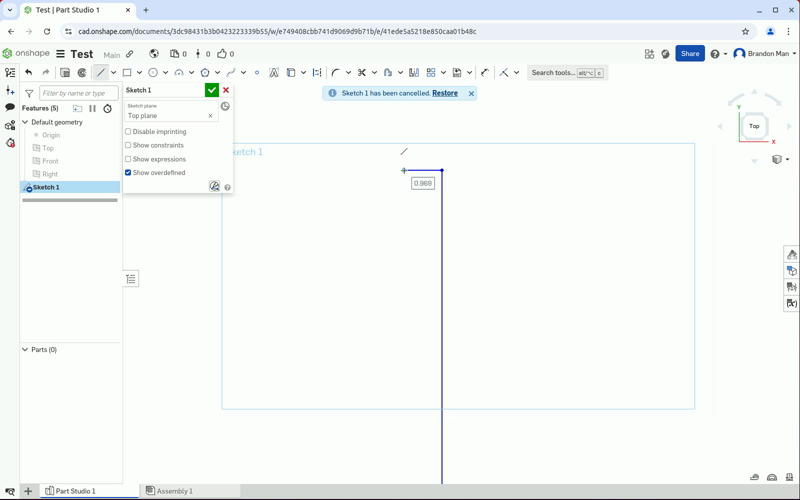
scroll(-6)
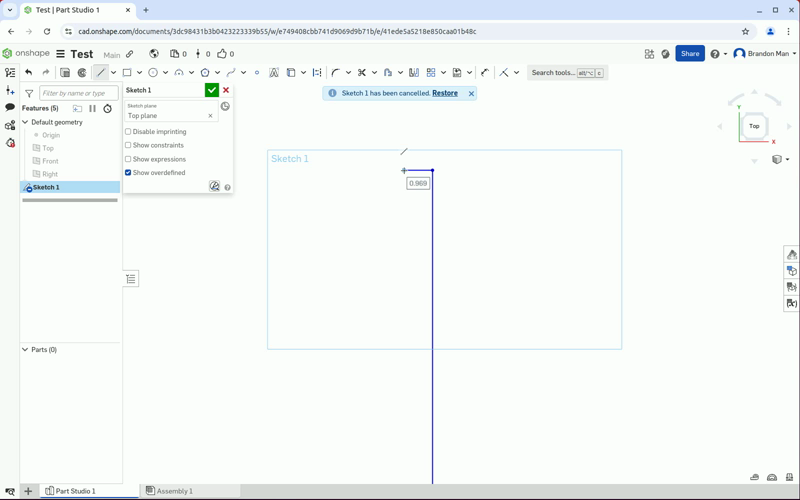
scroll(-6)
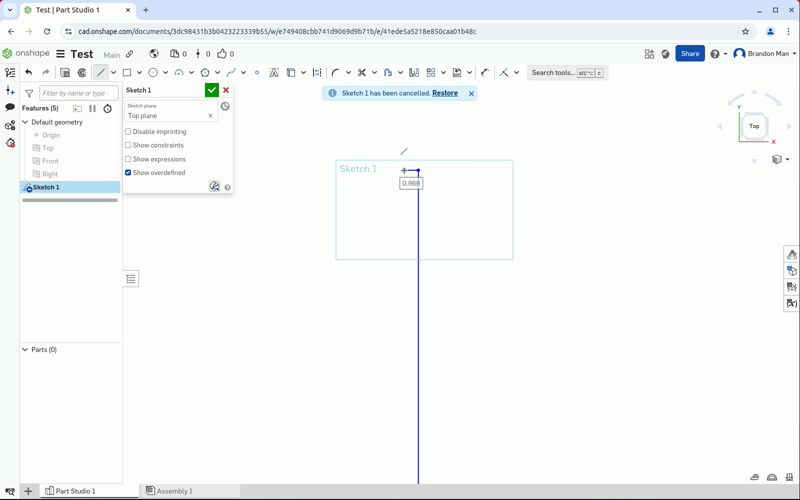
scroll(-6)
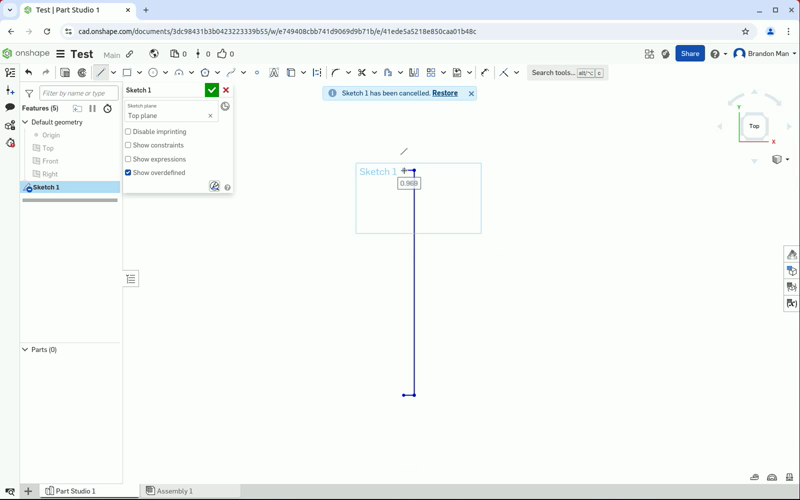
scroll(-6)
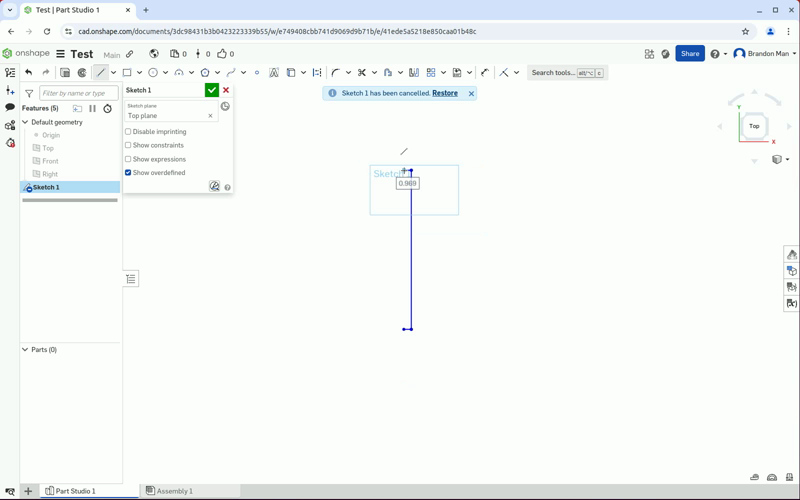
scroll(-6)
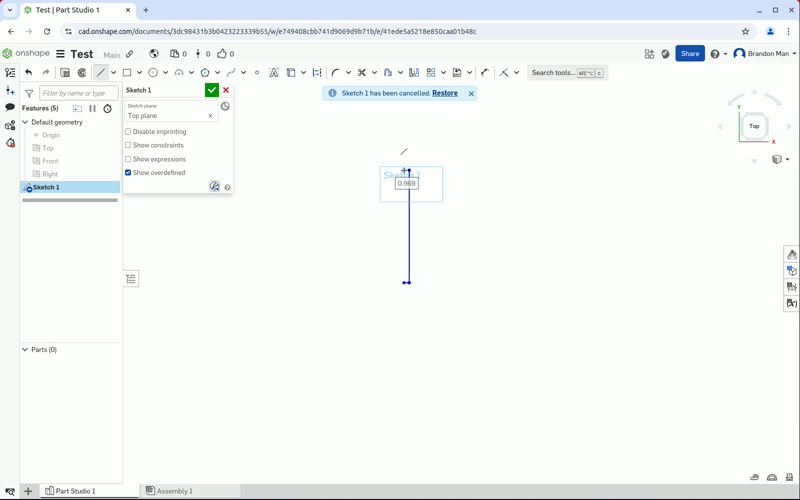
key_up(shift)
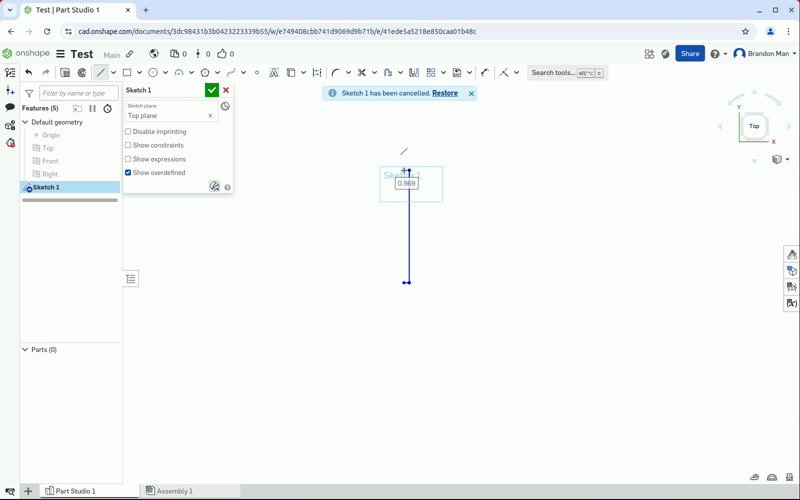
key_down(shift)
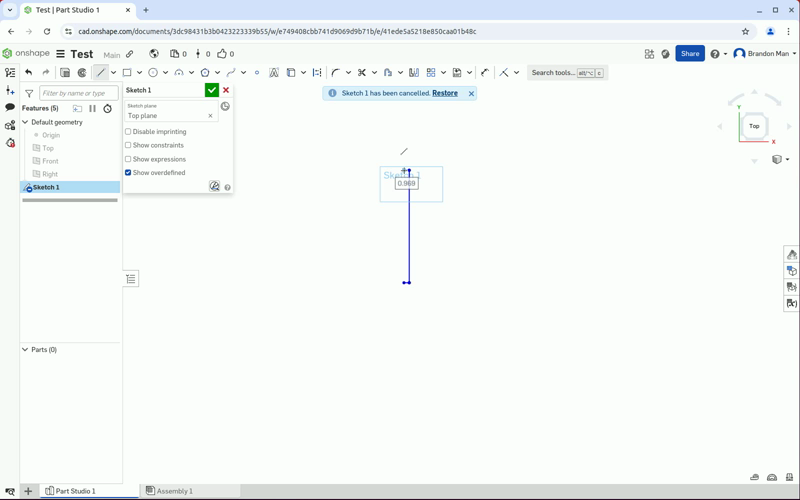
mouse_move(404, 282)
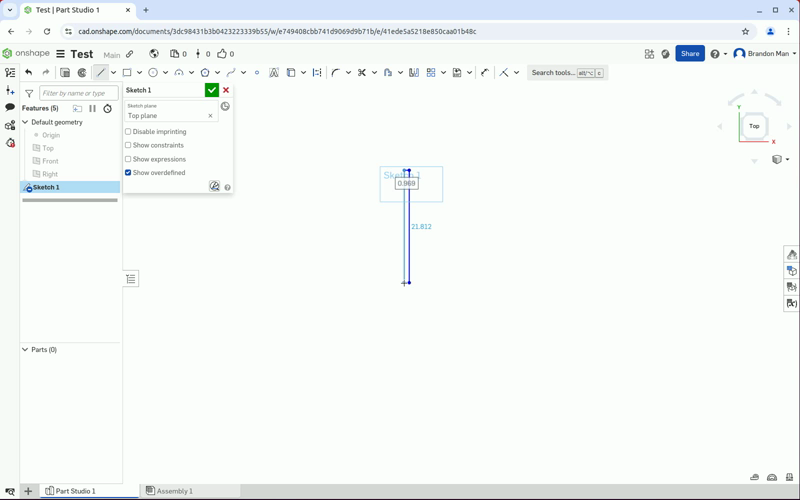
key_up(shift)
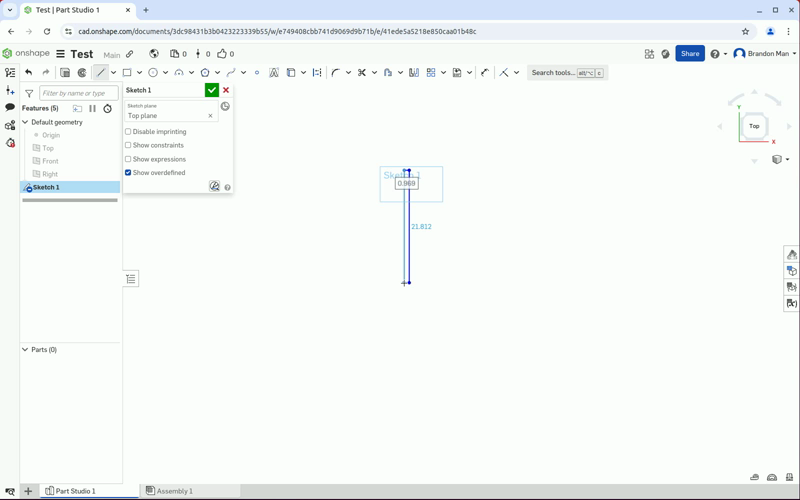
click(404, 282)
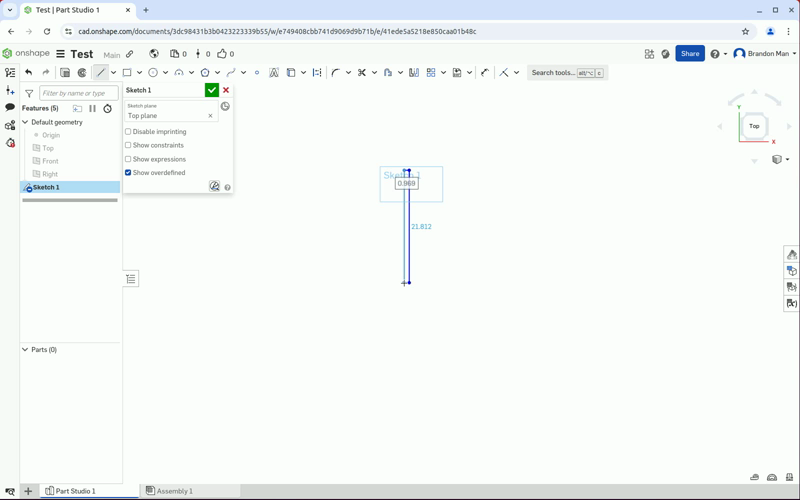
key(esc)
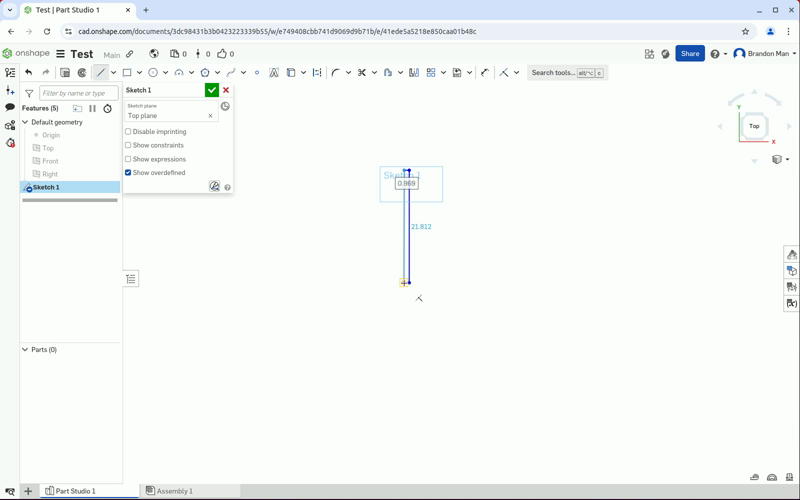
mouse_move(405, 263)
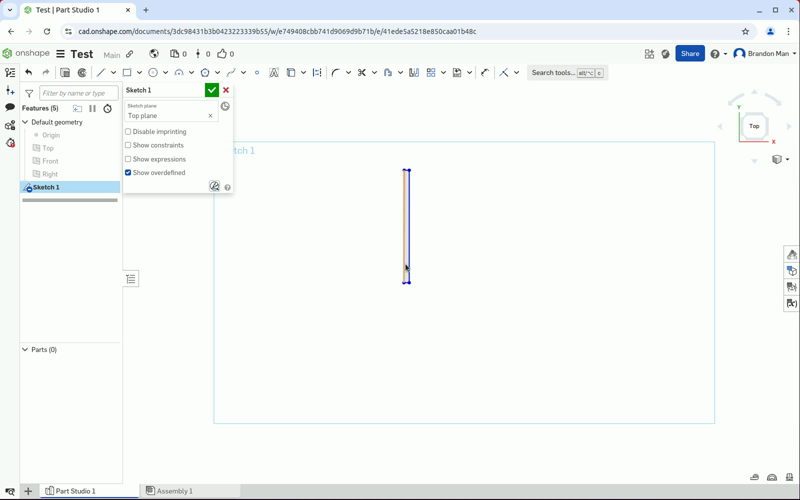
scroll(6)
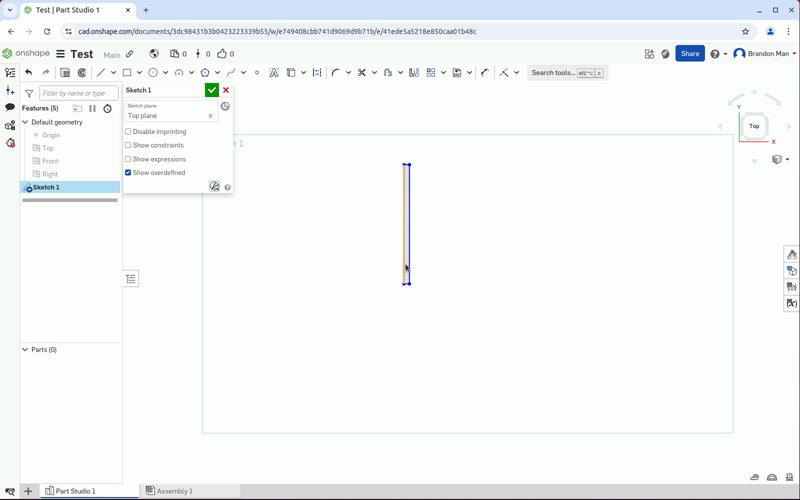
scroll(6)
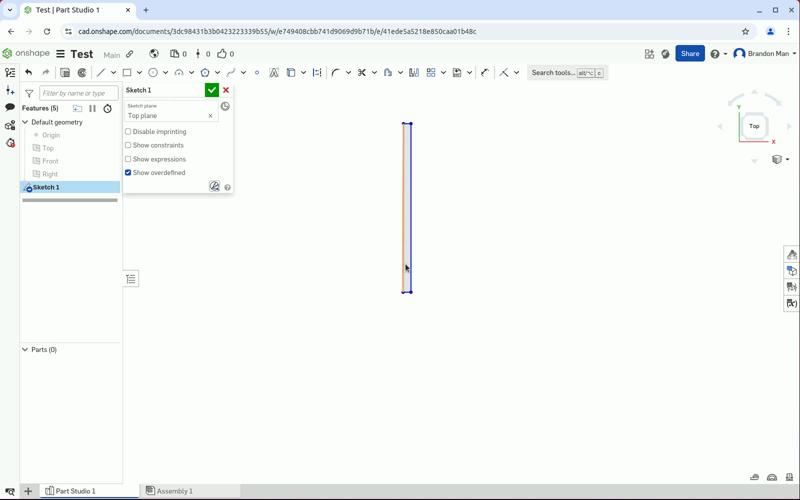
scroll(6)
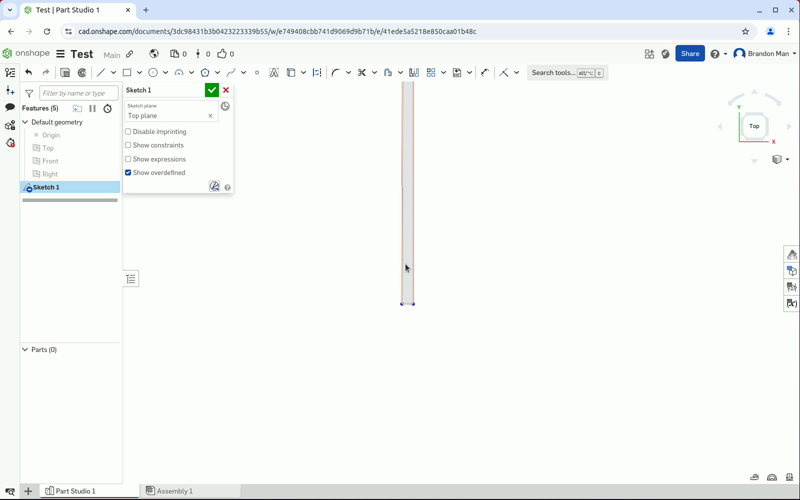
scroll(6)
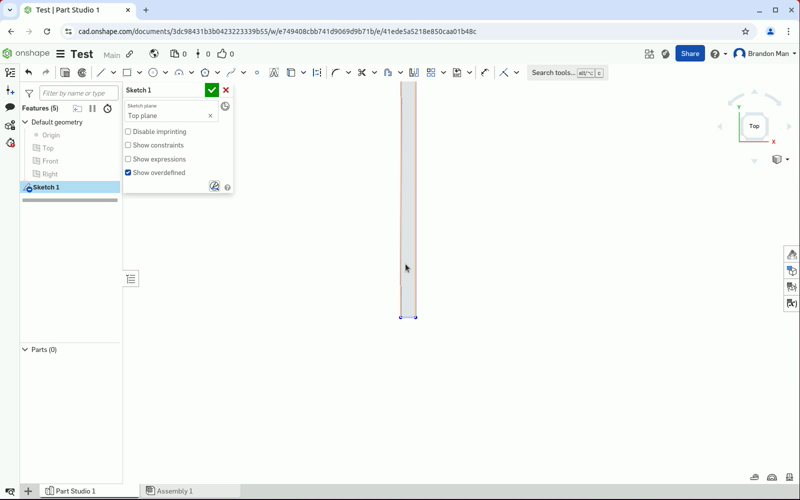
scroll(6)
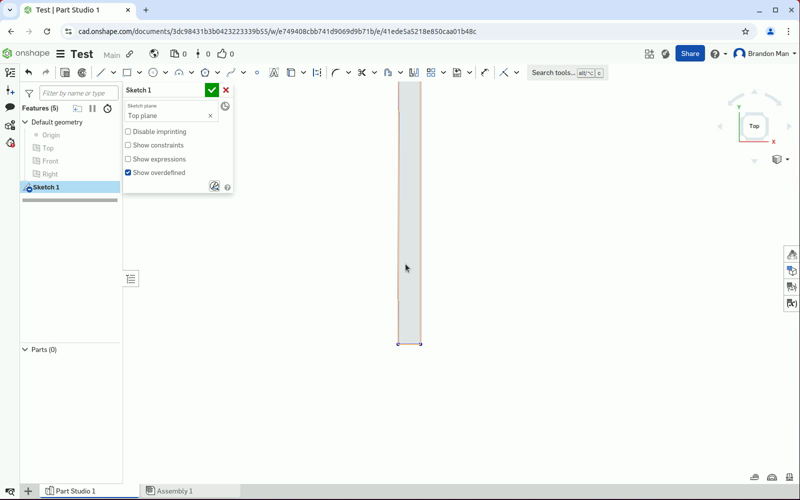
scroll(6)
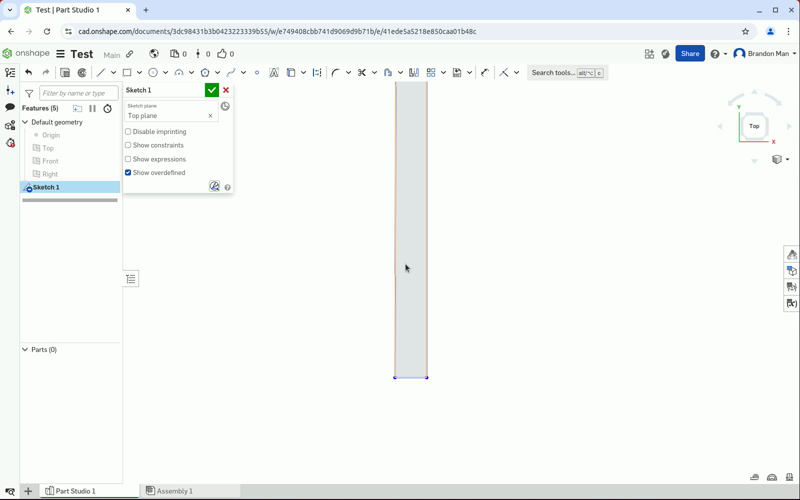
scroll(6)
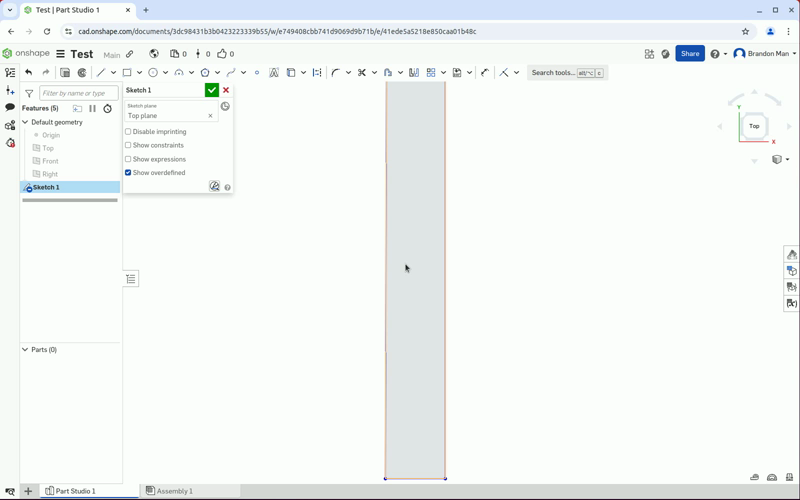
click(405, 263)
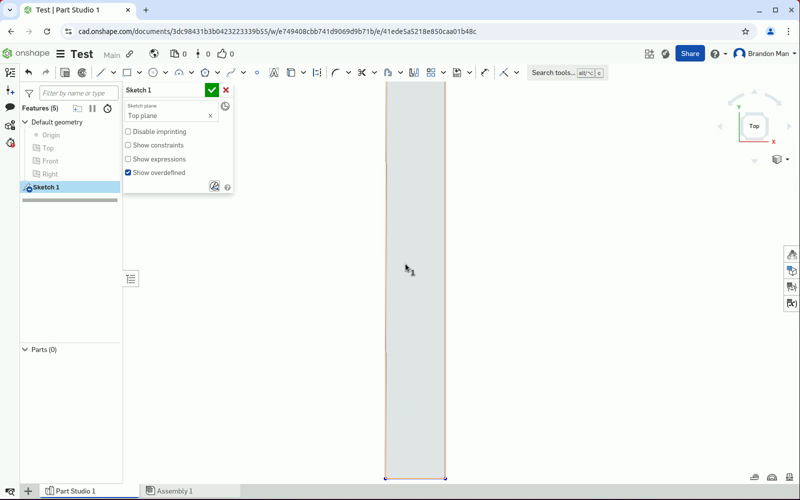
scroll(-6)
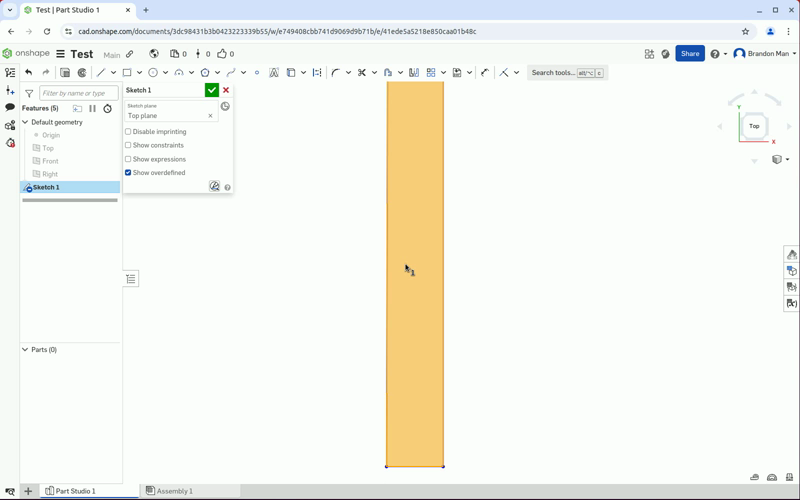
scroll(-6)
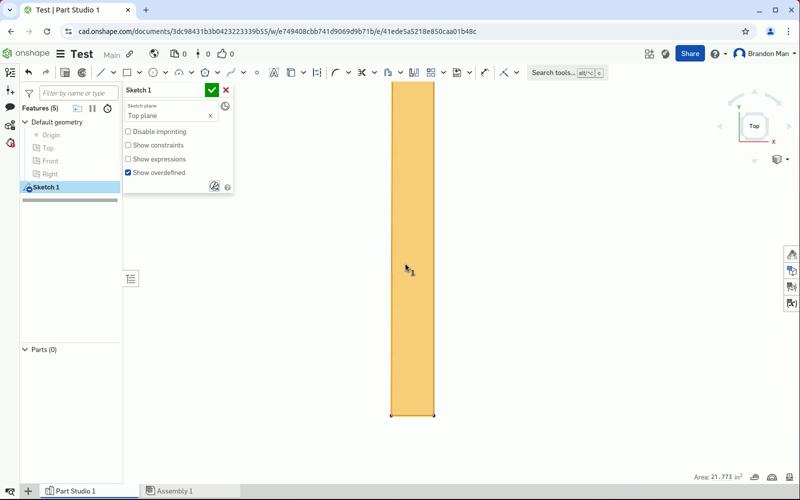
scroll(-6)
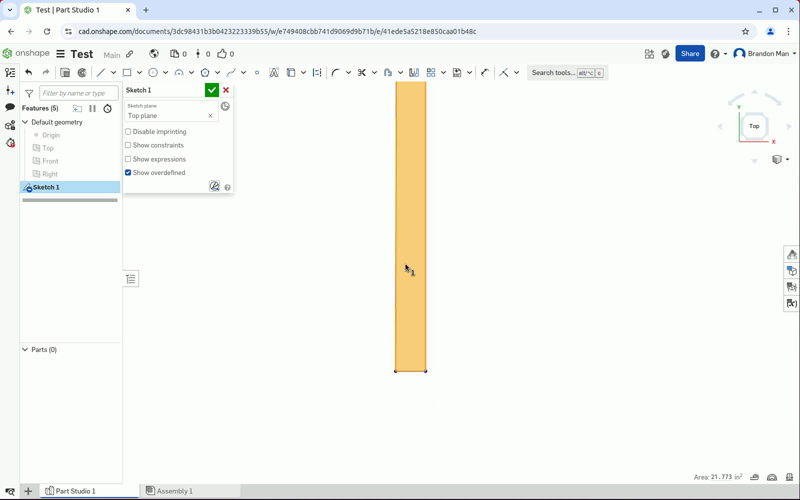
scroll(-6)
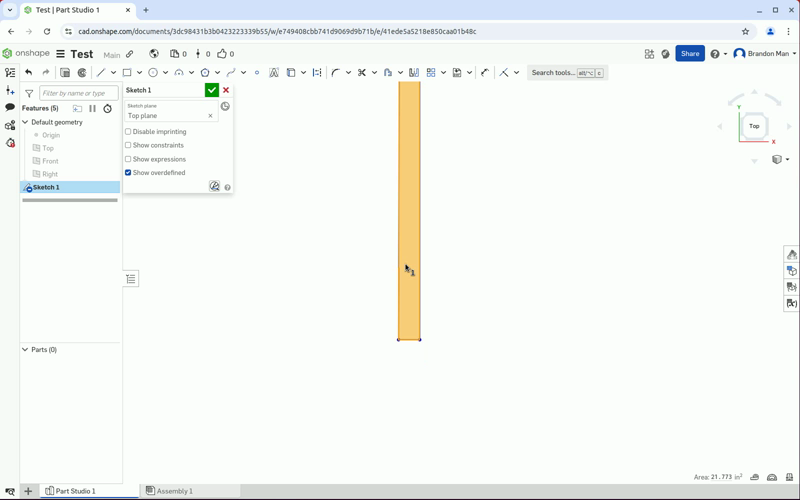
scroll(-6)
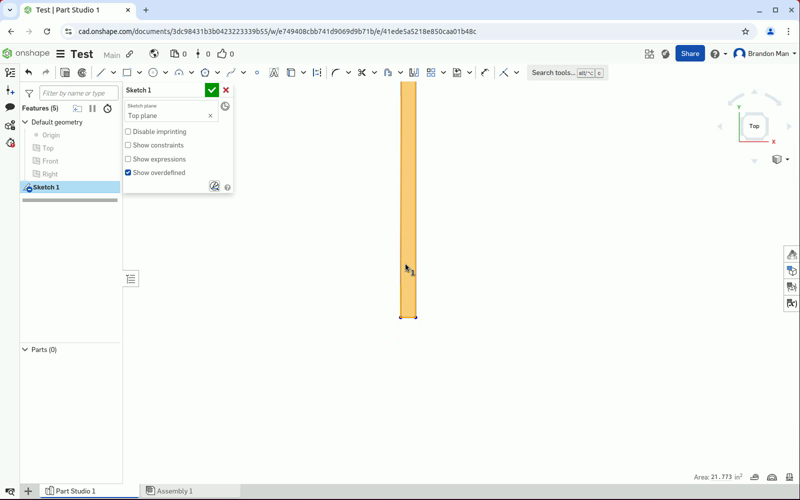
scroll(-6)
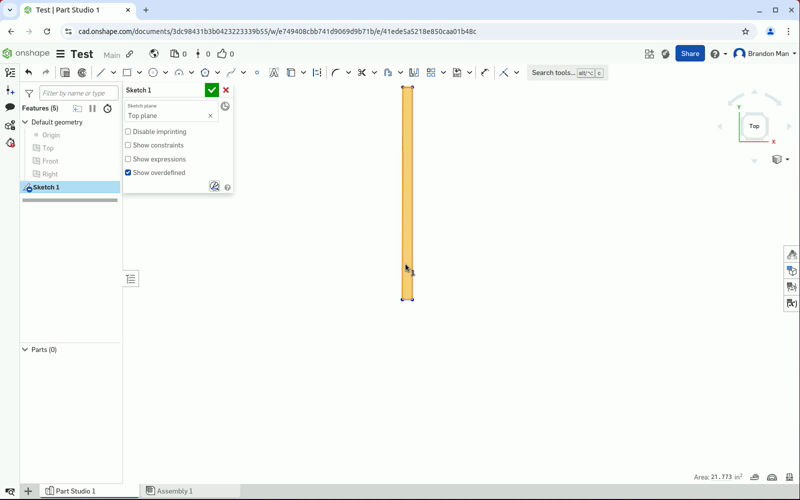
scroll(-6)
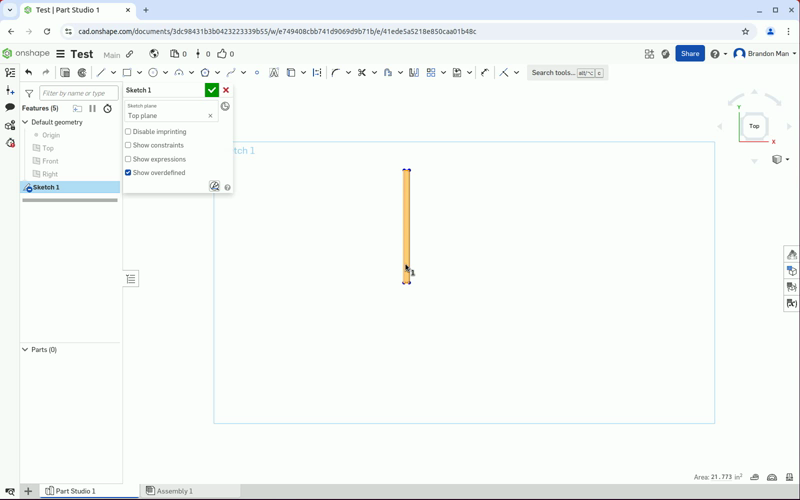
mouse_move(73, 352)
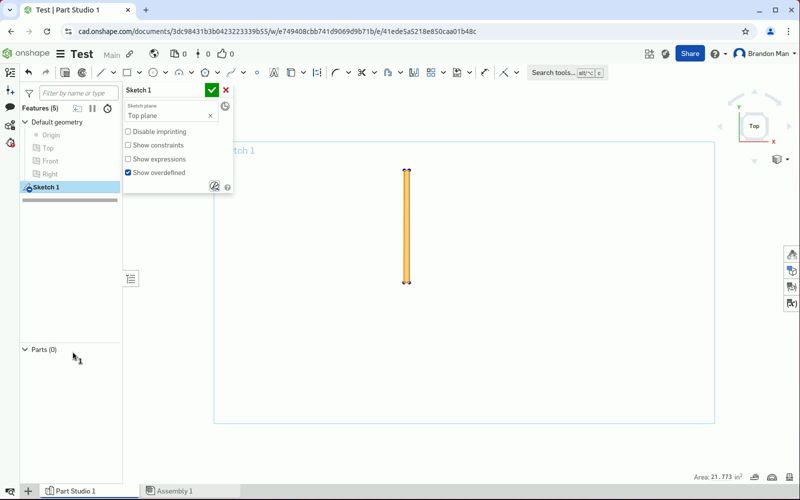
key(shift+y)
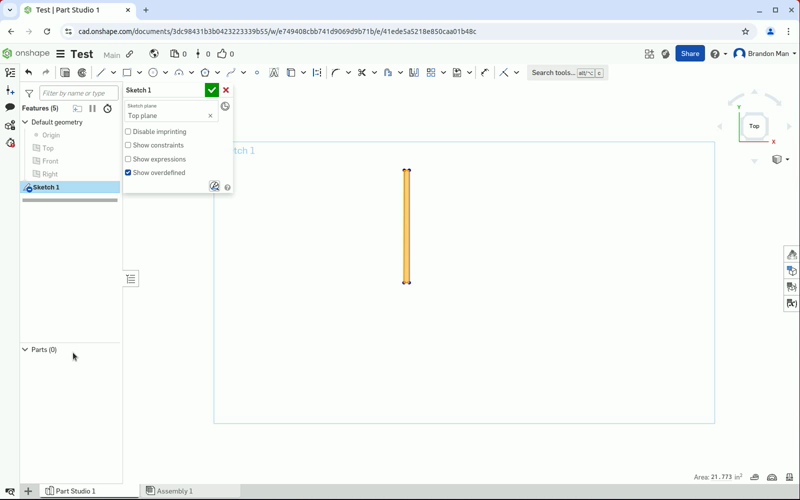
key(shift+e)
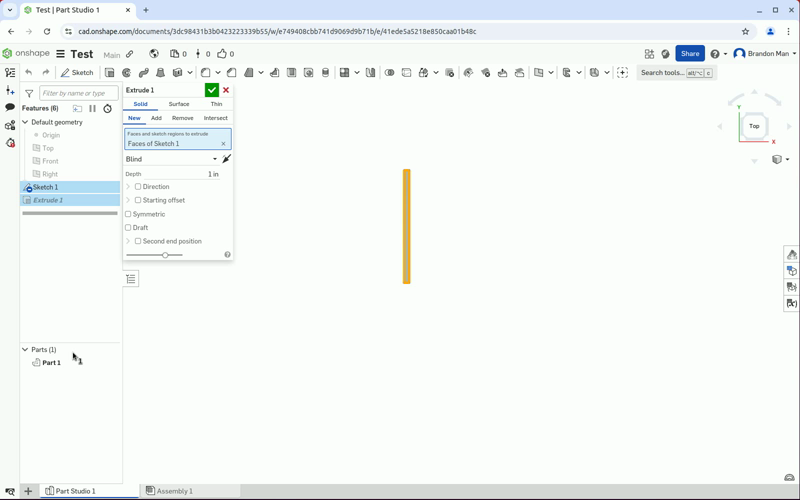
mouse_move(143, 106)
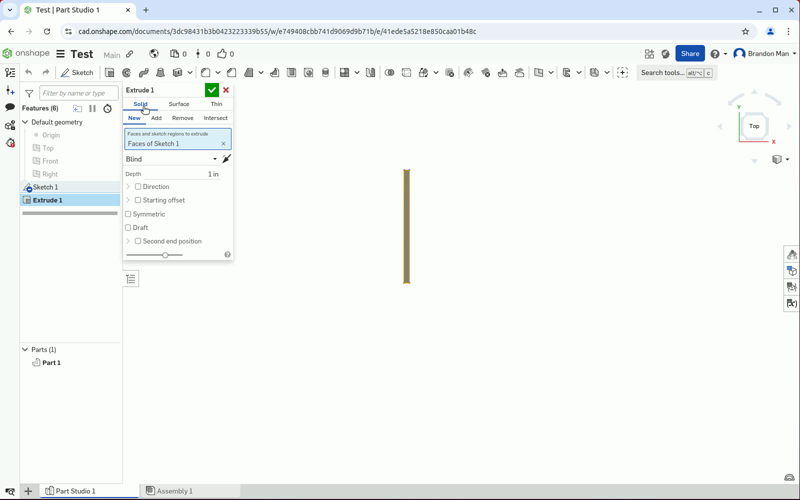
click(143, 106)
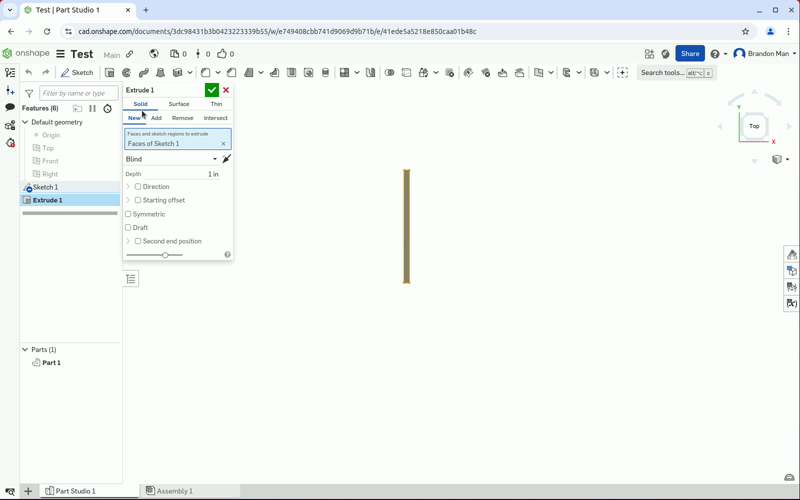
mouse_move(137, 120)
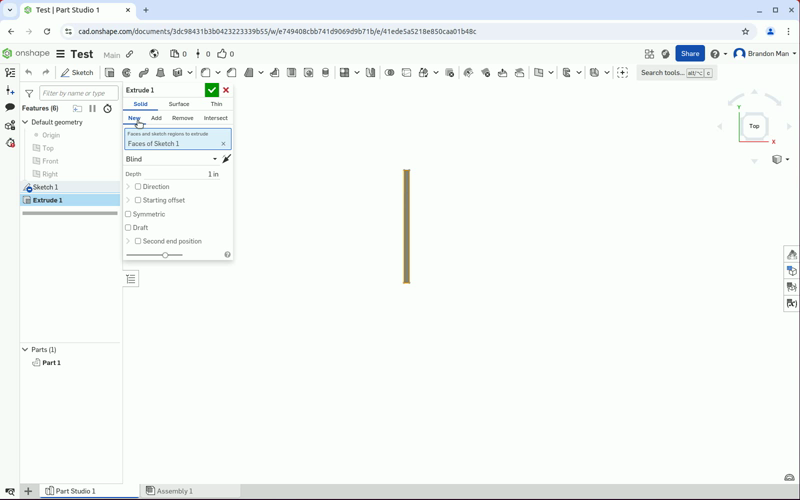
click(137, 120)
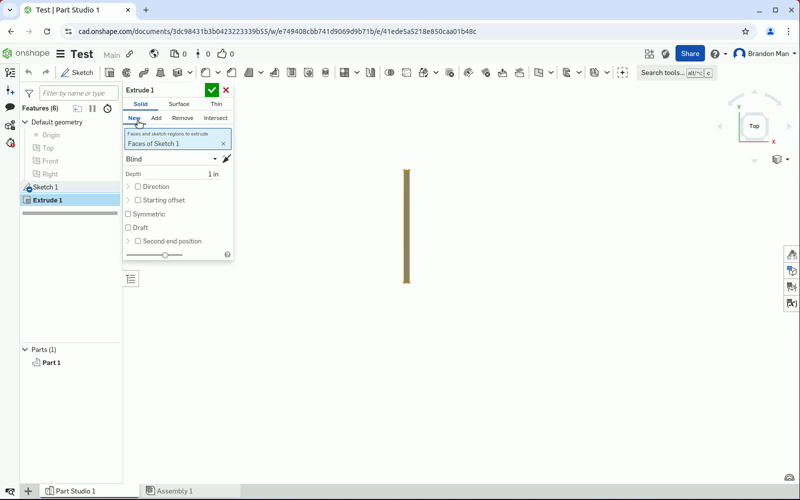
key(tab, 4)
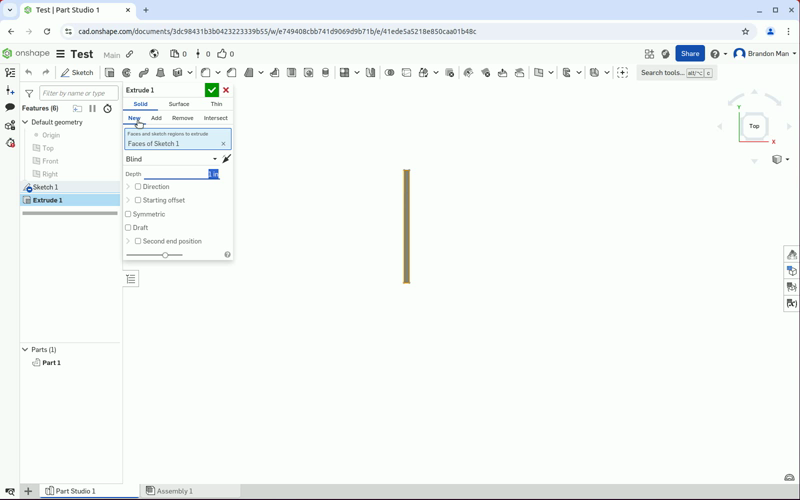
text(1.685)
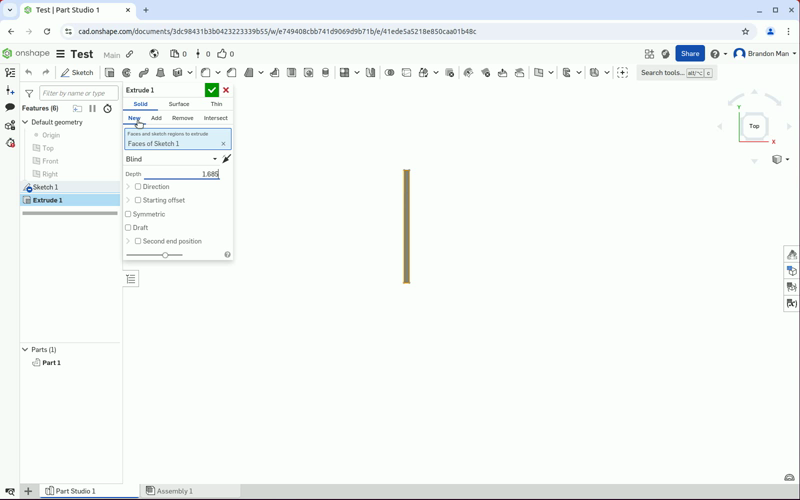
key(enter)
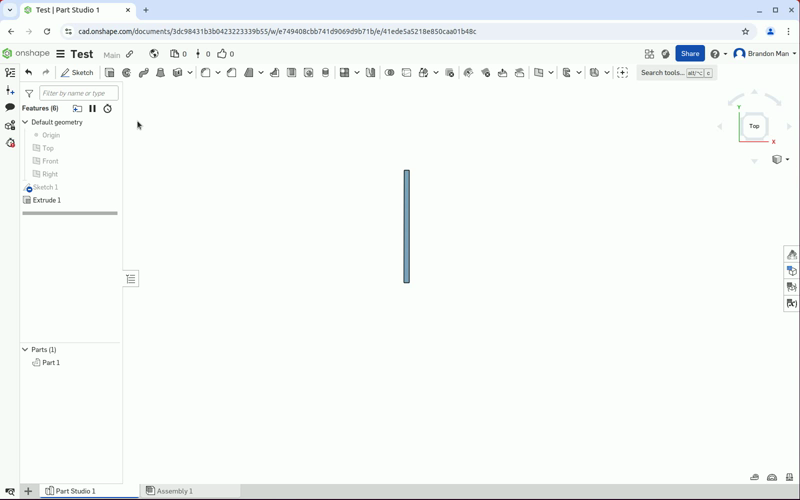
key(shift+h)
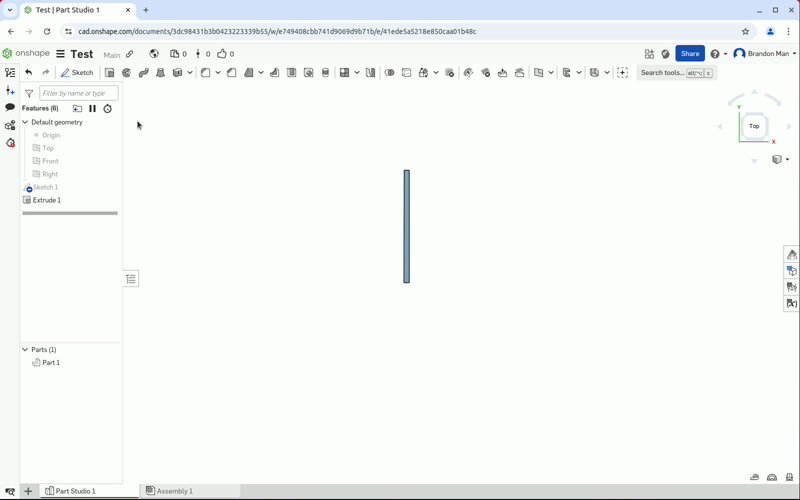
key(shift+h)
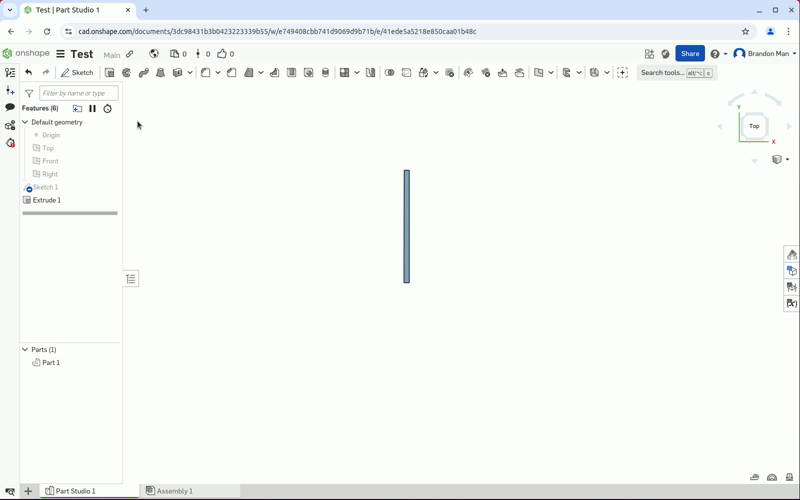
mouse_move(73, 189)
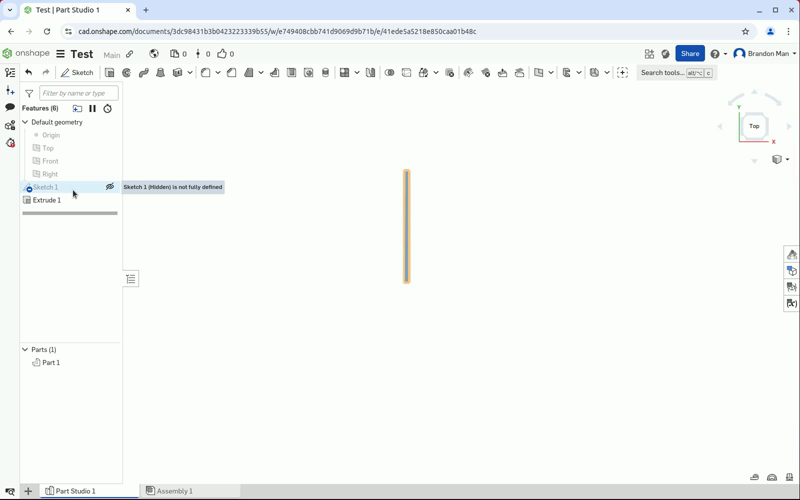
click(73, 189)
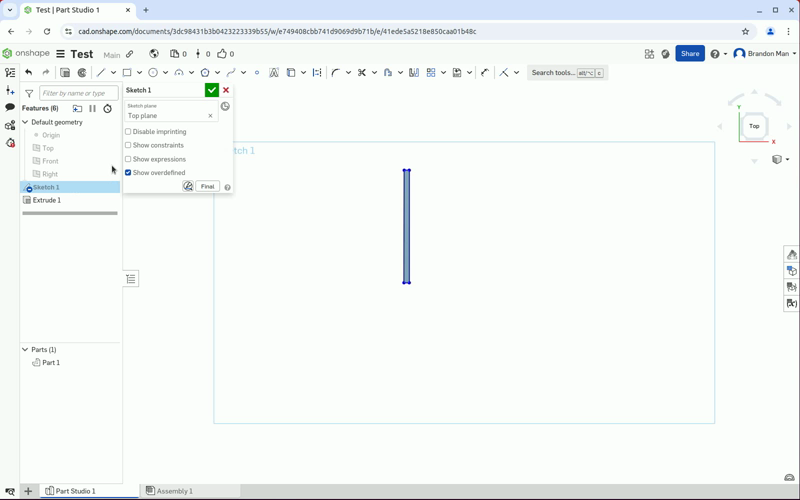
mouse_move(229, 92)
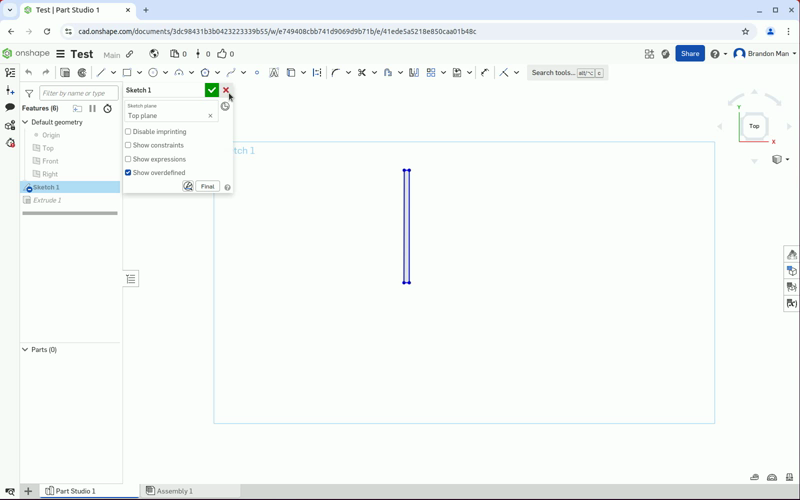
click(229, 92)
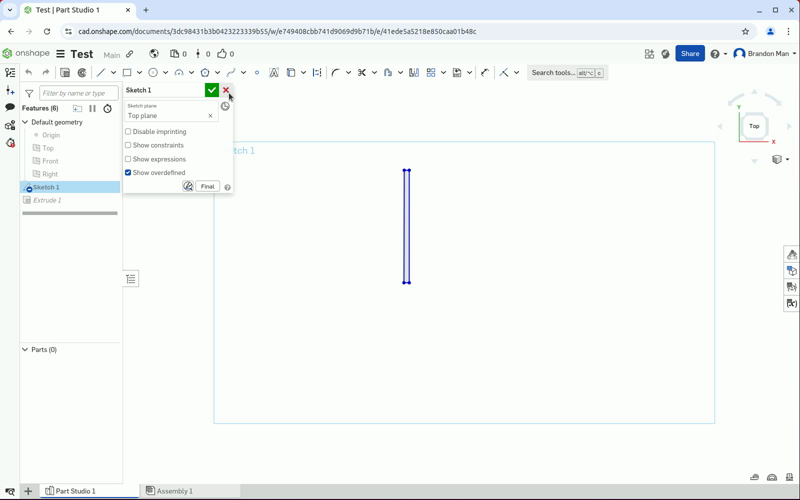
key(shift+s)
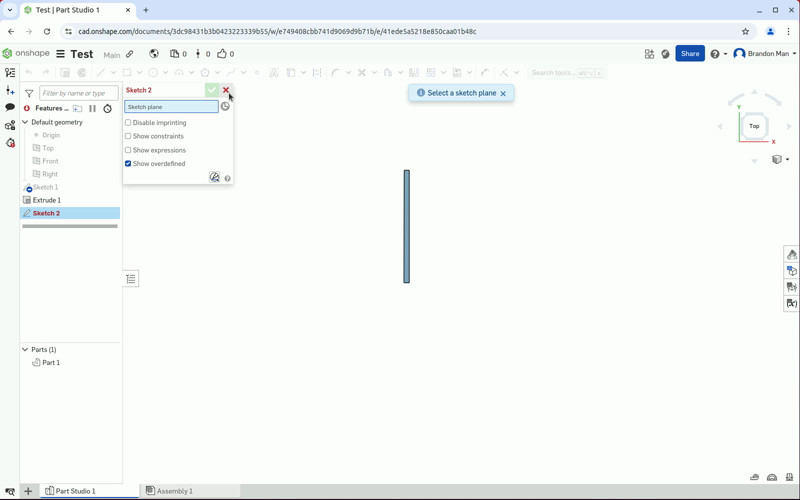
mouse_move(73, 150)
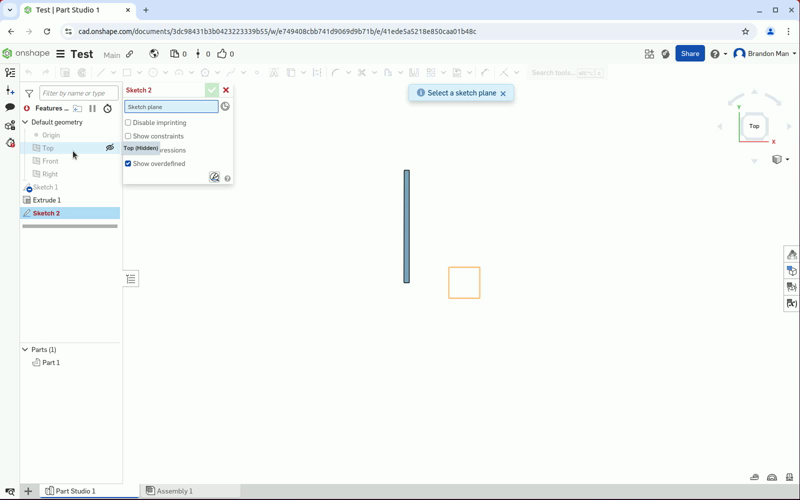
click(73, 150)
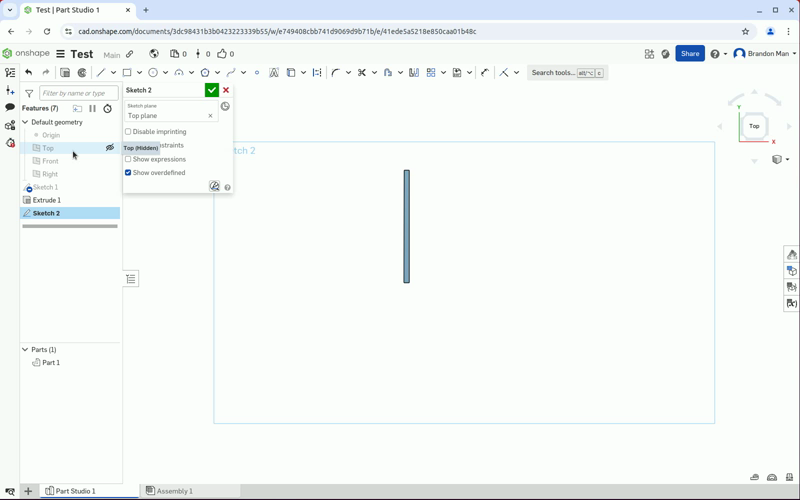
mouse_move(73, 352)
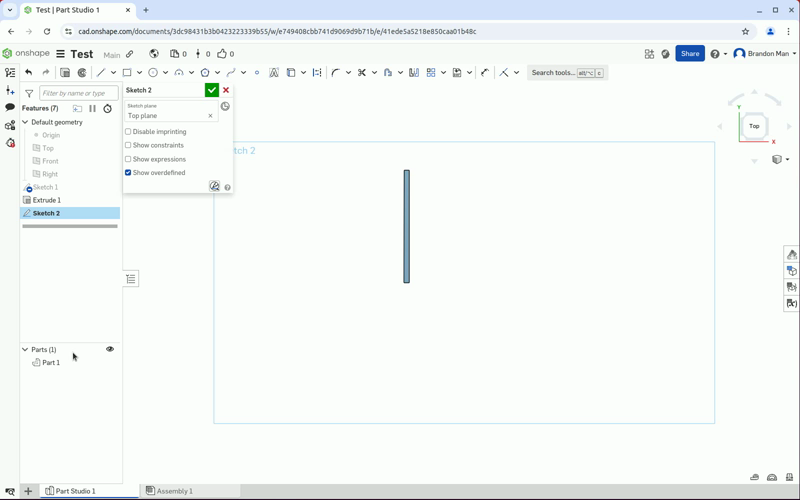
key(y)
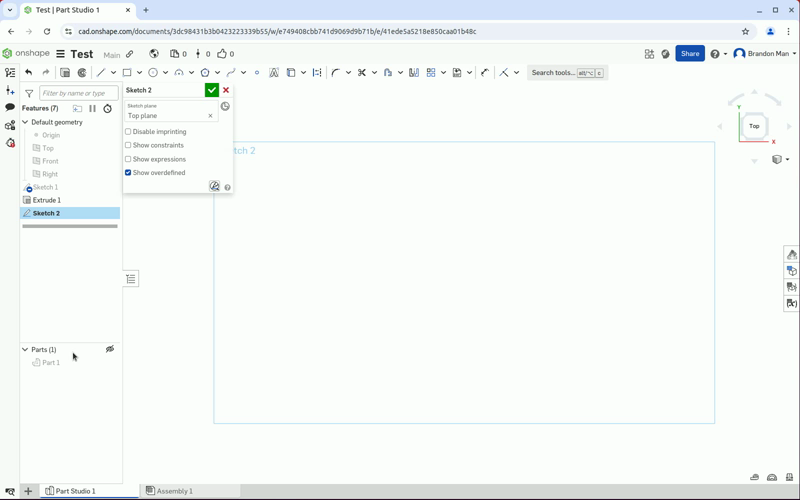
key(l)
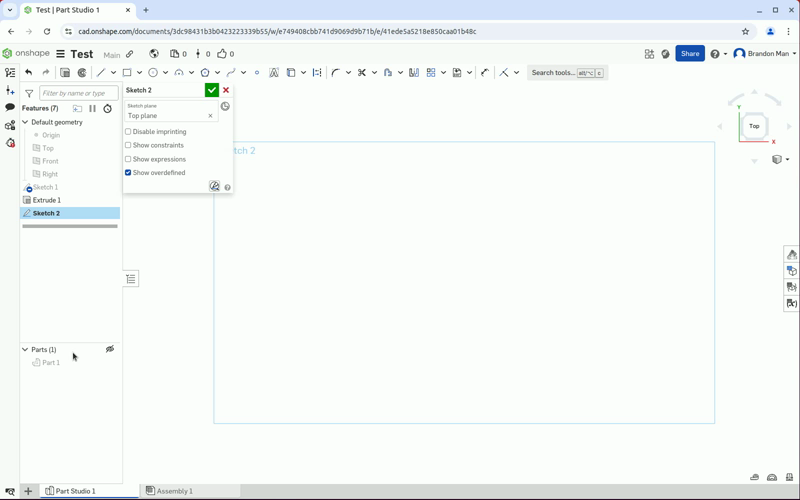
key_down(shift)
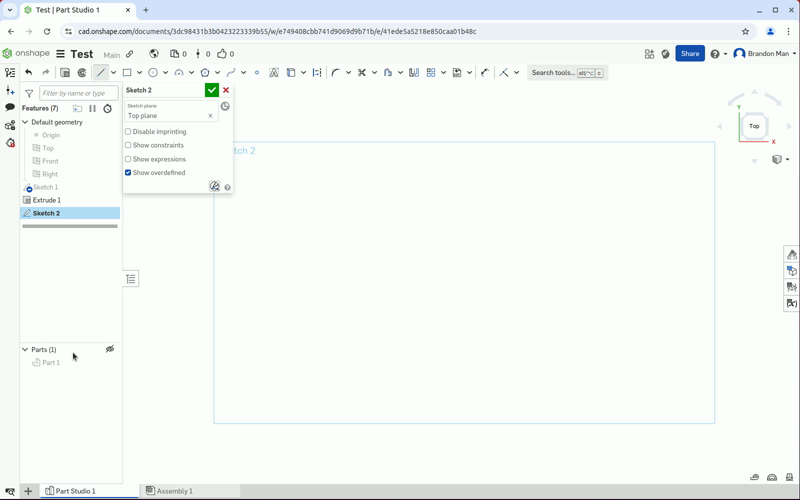
mouse_move(512, 282)
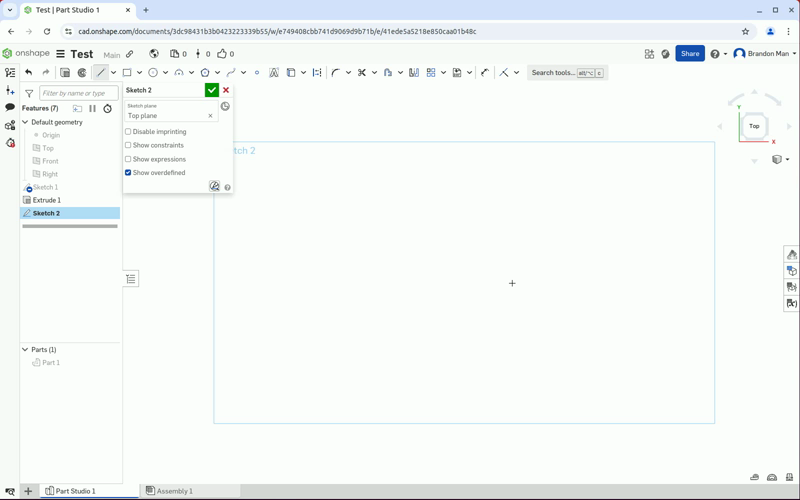
click(512, 282)
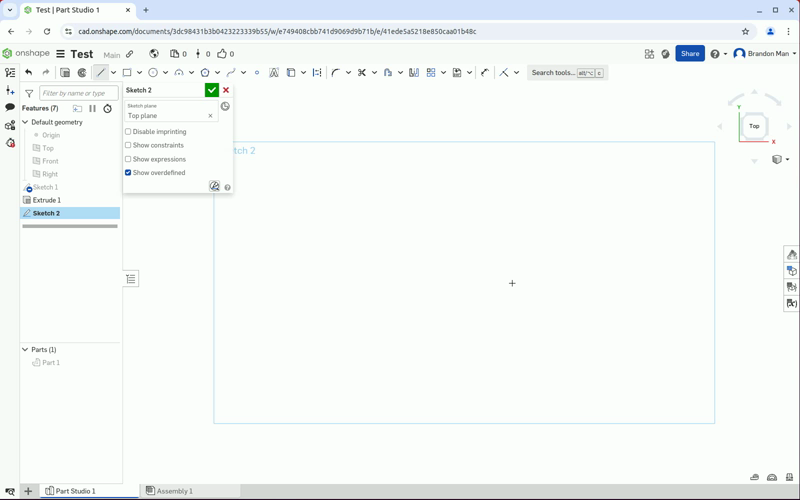
key_up(shift)
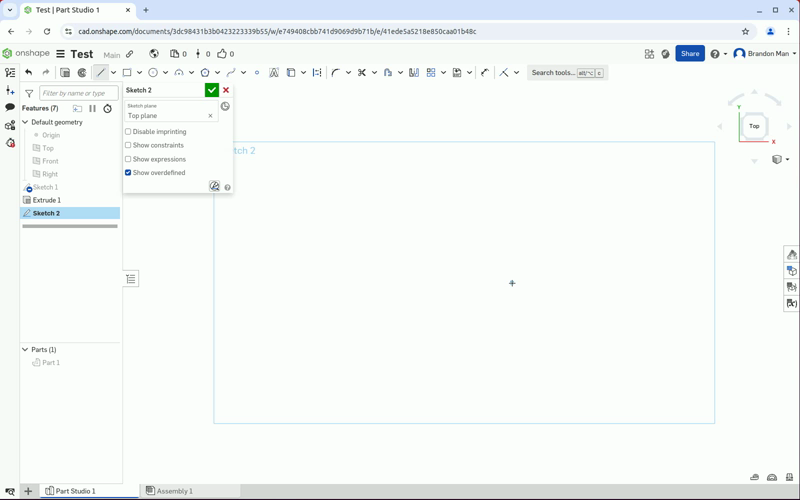
key_down(shift)
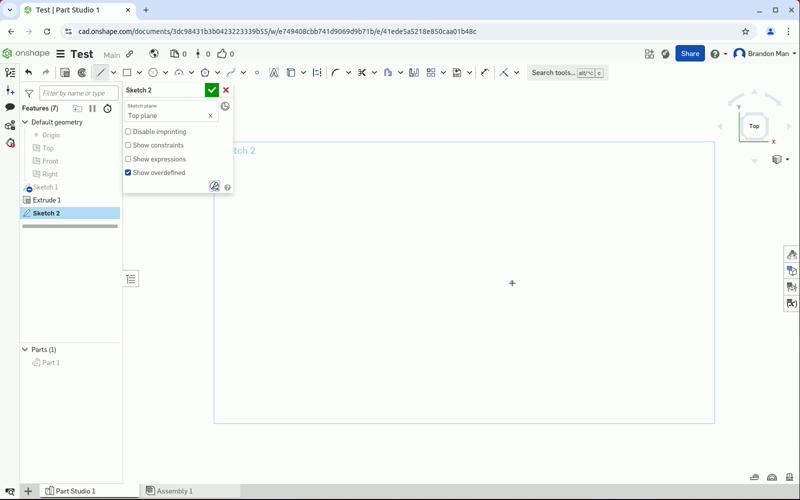
mouse_move(542, 282)
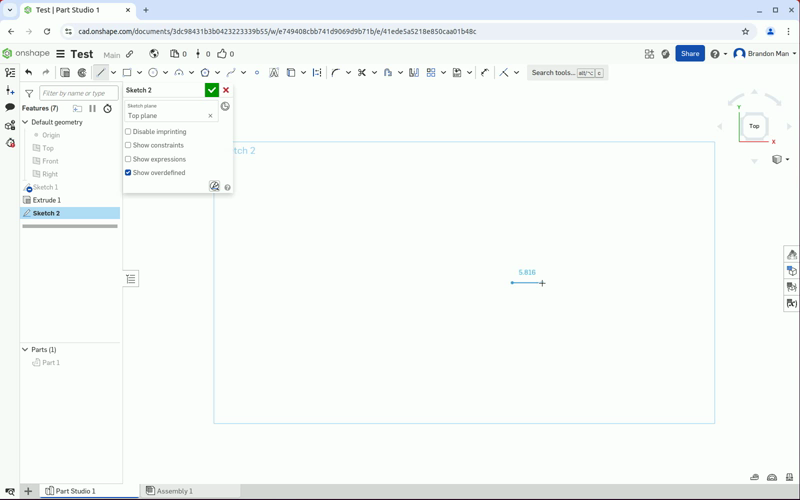
mouse_move(517, 282)
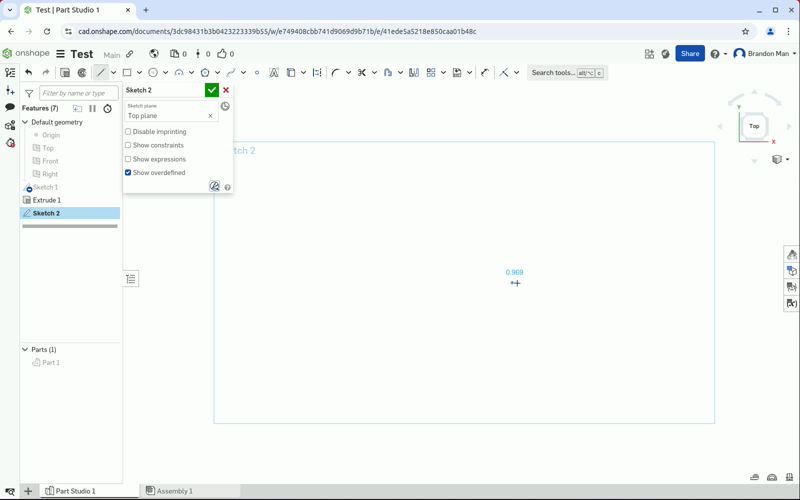
scroll(6)
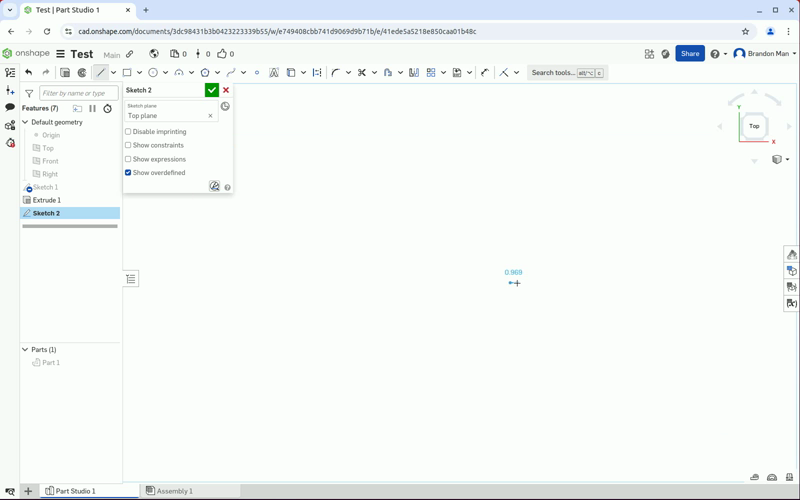
scroll(6)
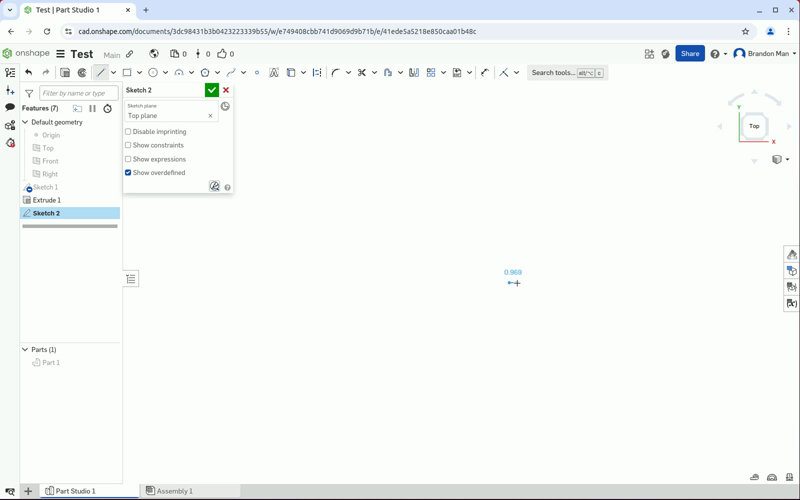
scroll(6)
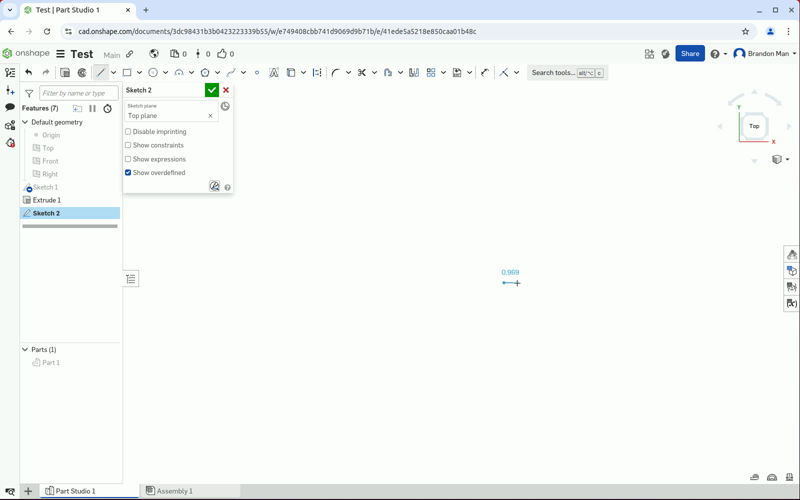
scroll(6)
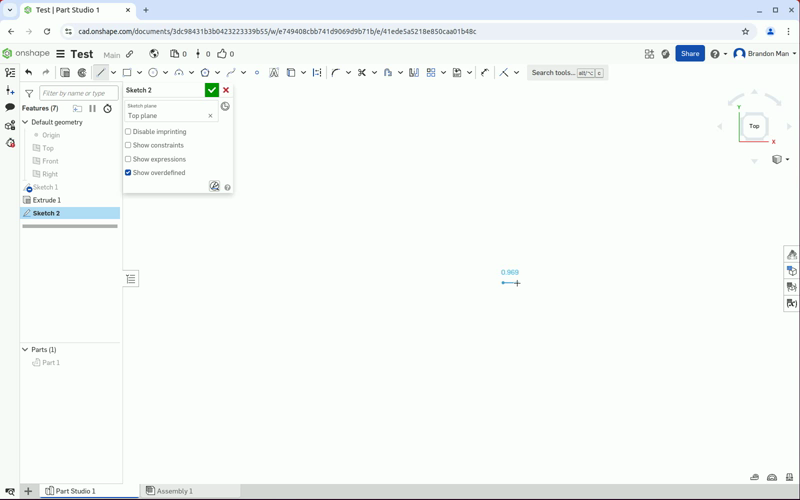
scroll(6)
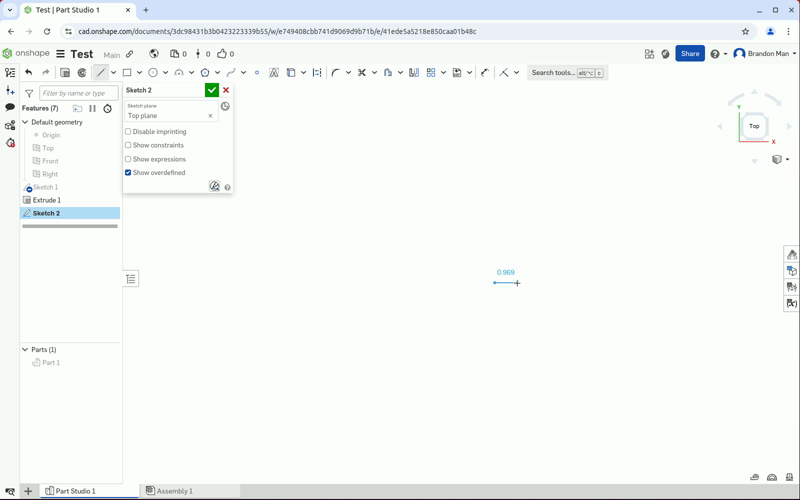
scroll(6)
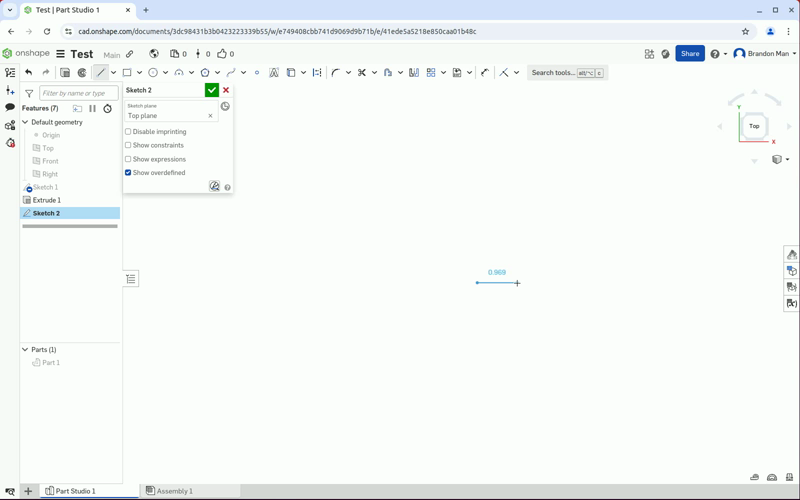
scroll(6)
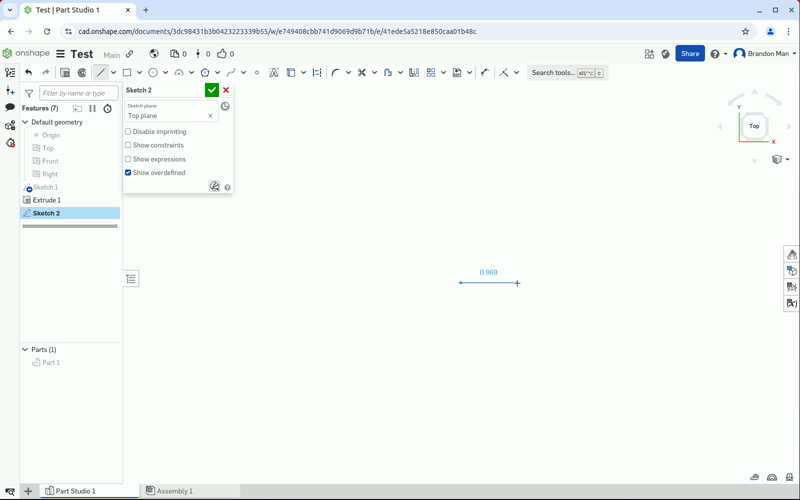
click(517, 282)
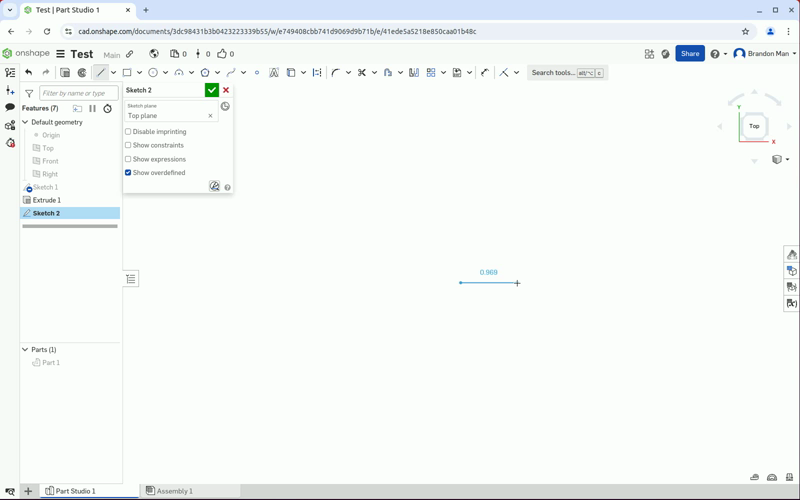
scroll(-6)
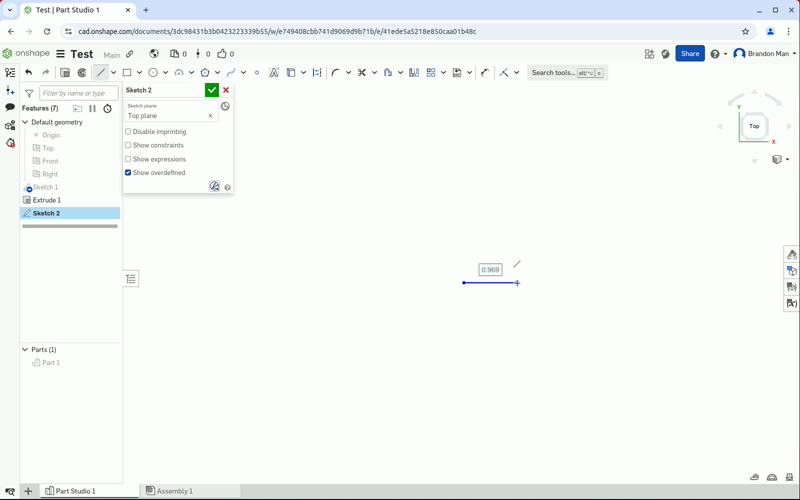
scroll(-6)
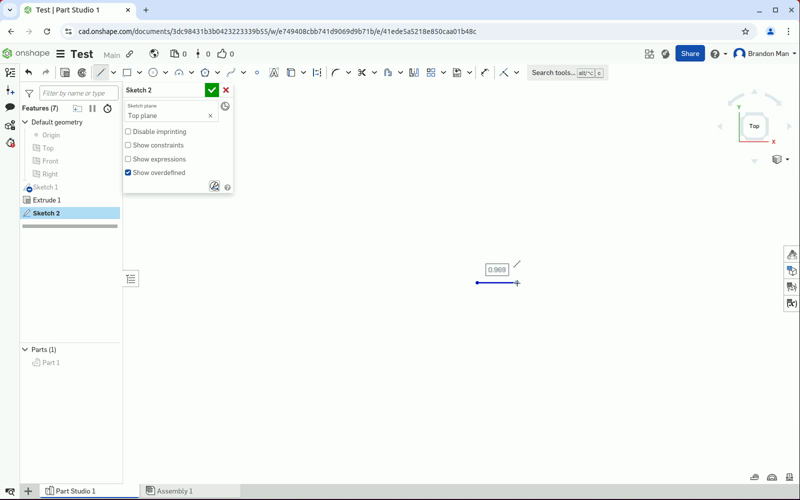
scroll(-6)
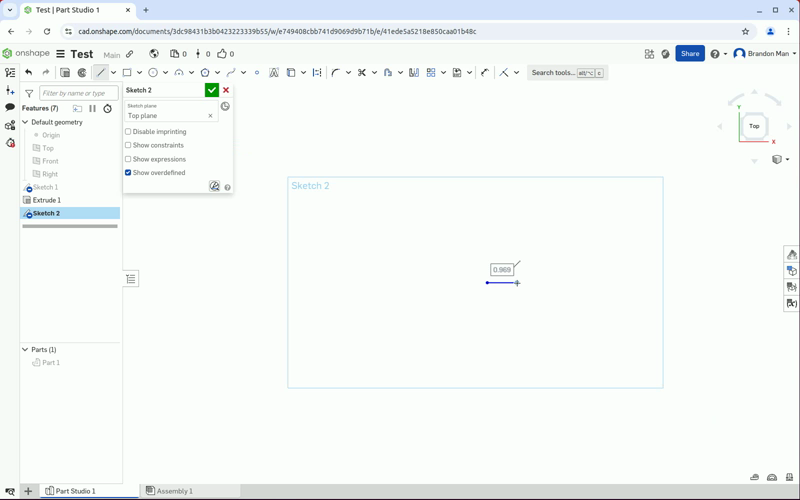
scroll(-6)
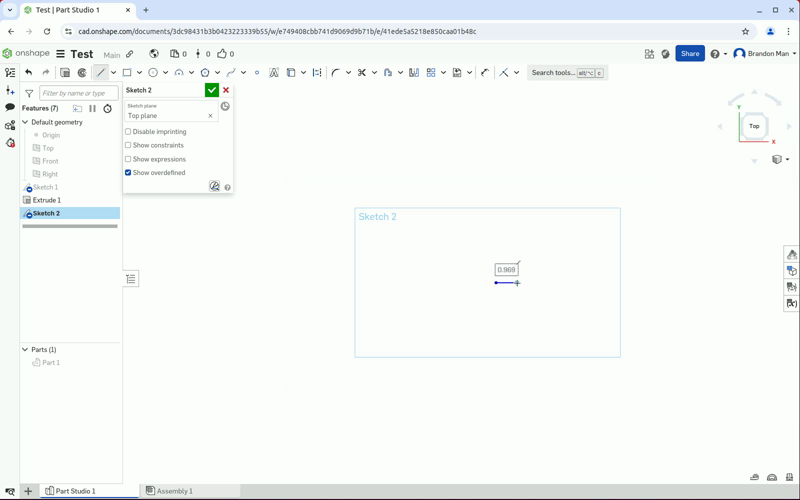
scroll(-6)
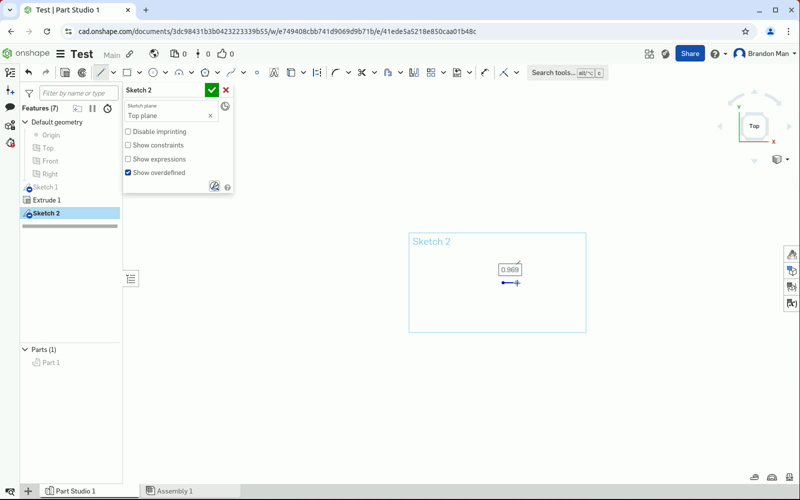
scroll(-6)
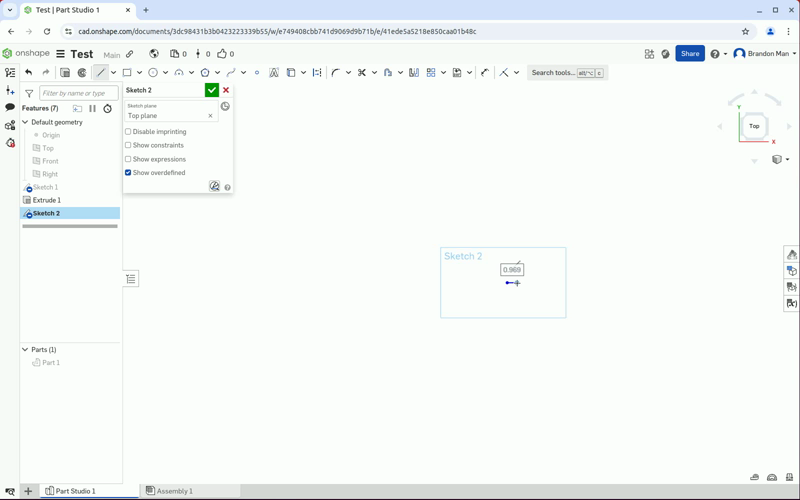
scroll(-6)
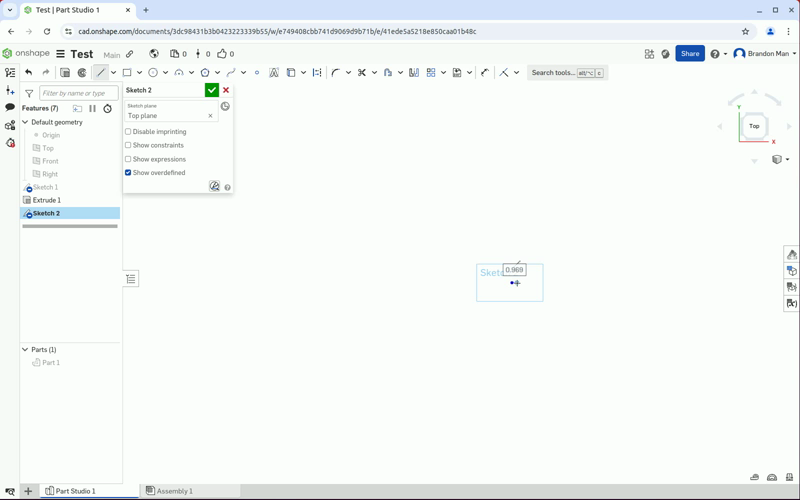
key_up(shift)
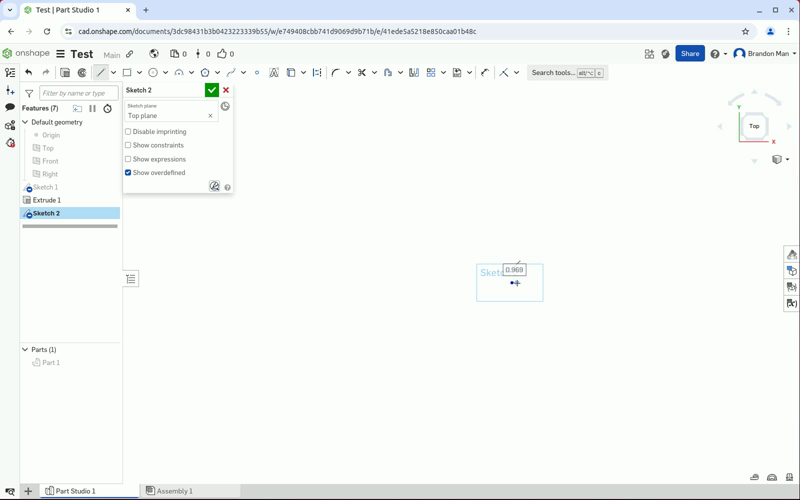
key_down(shift)
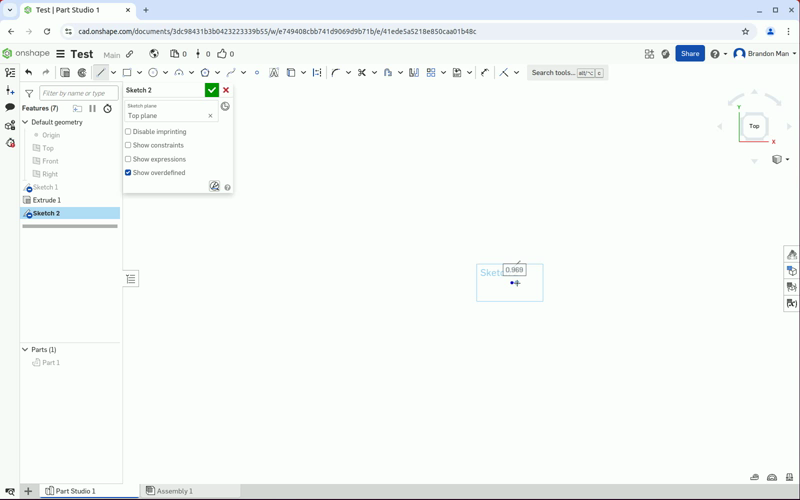
mouse_move(517, 170)
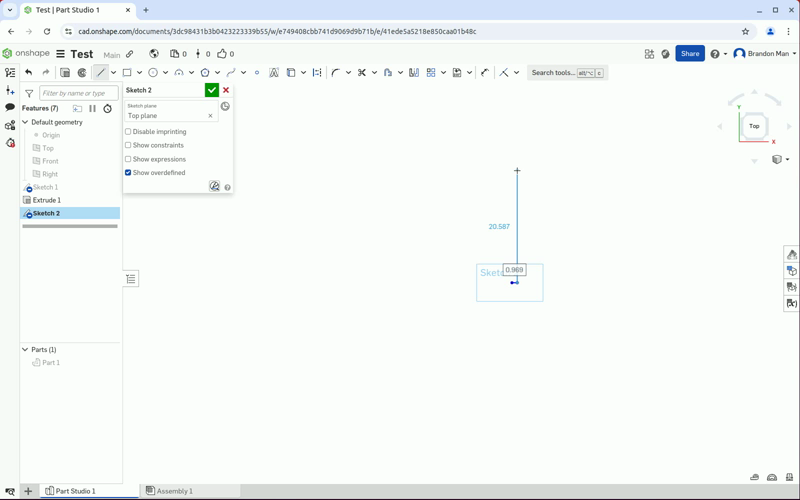
click(517, 170)
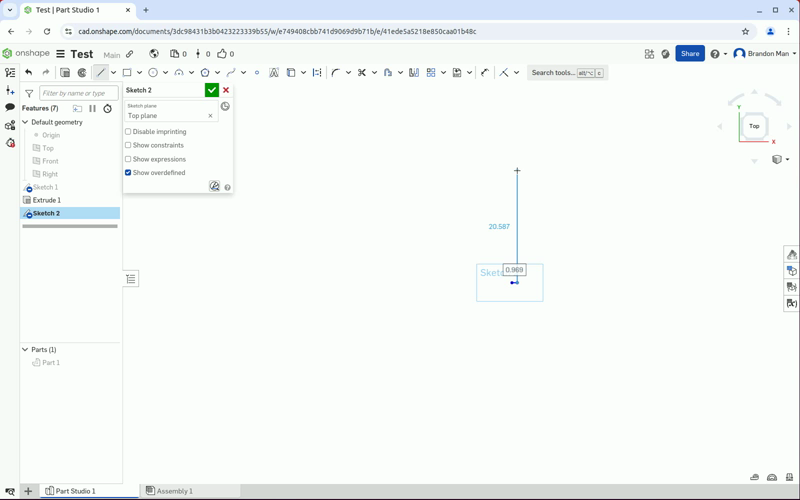
key_up(shift)
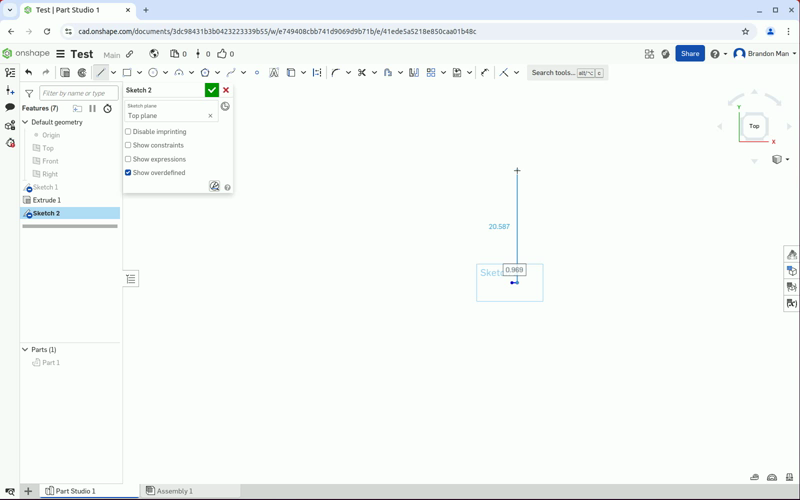
key_down(shift)
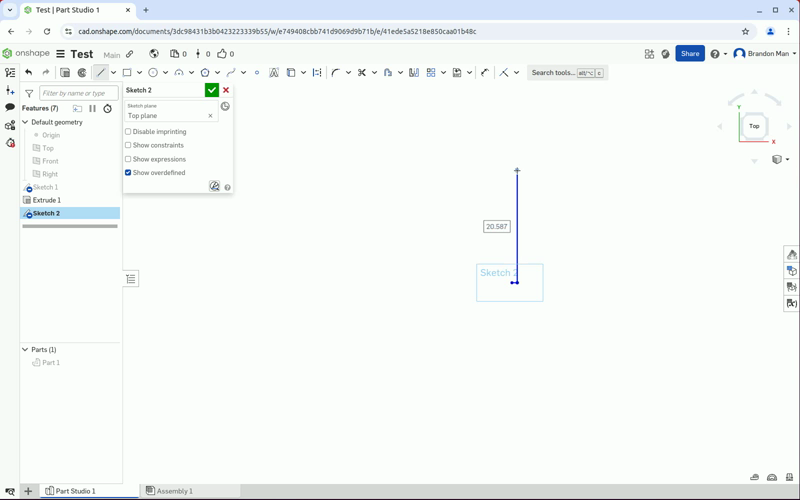
mouse_move(547, 170)
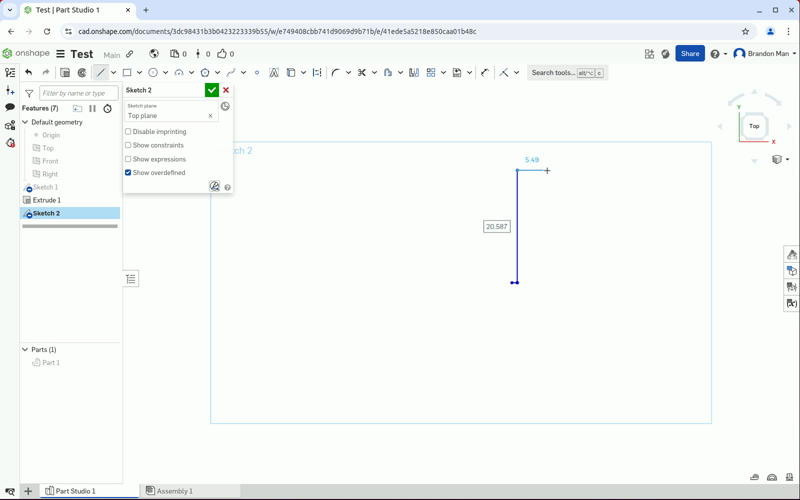
mouse_move(512, 170)
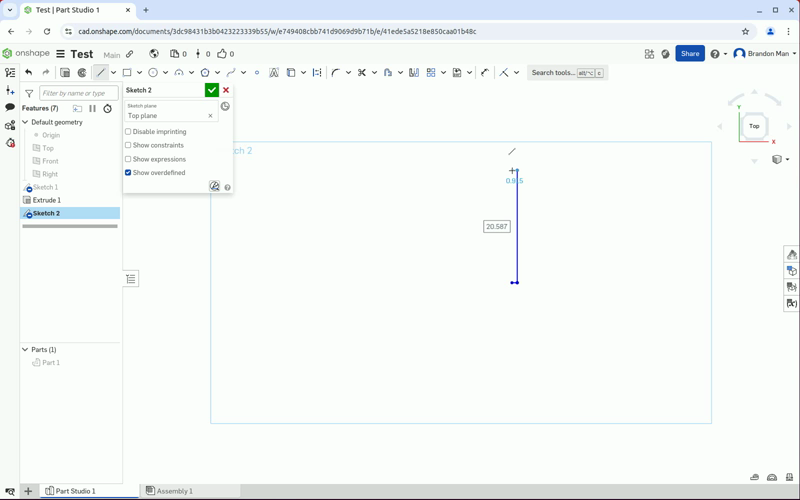
scroll(6)
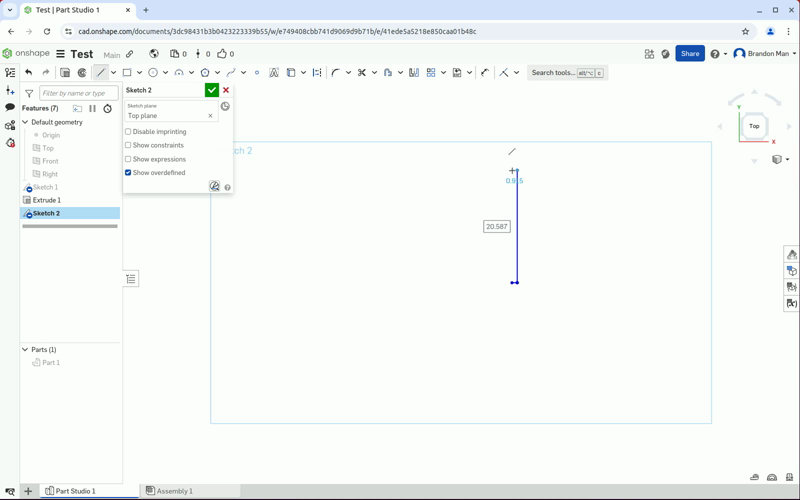
scroll(6)
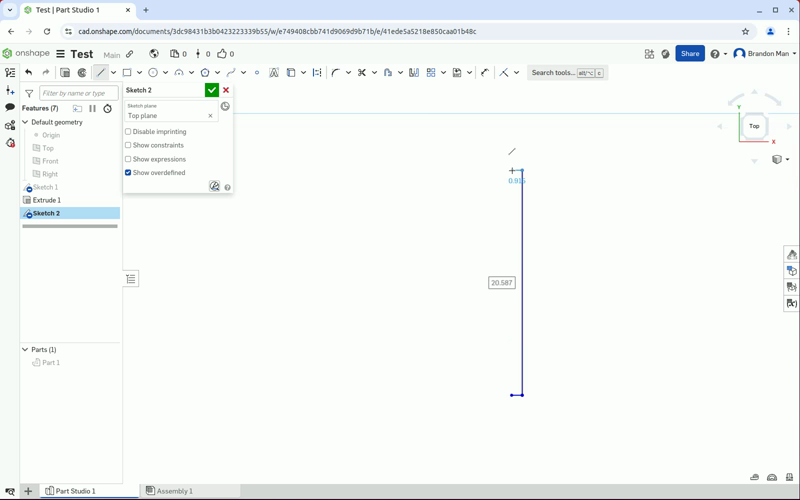
scroll(6)
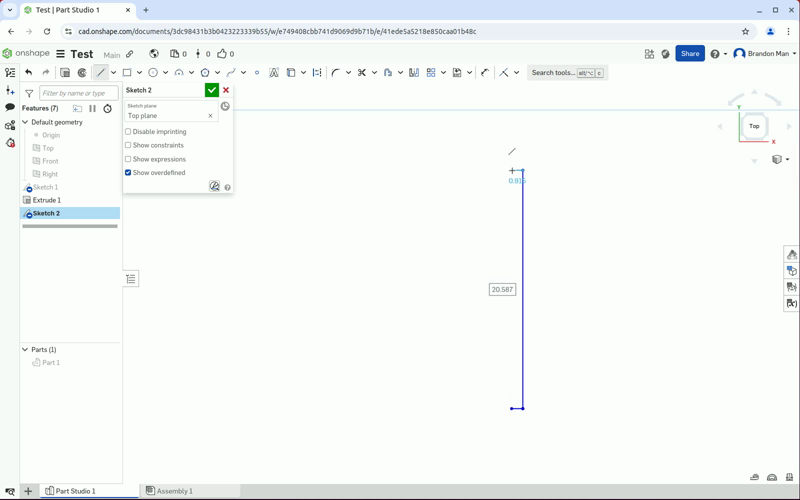
scroll(6)
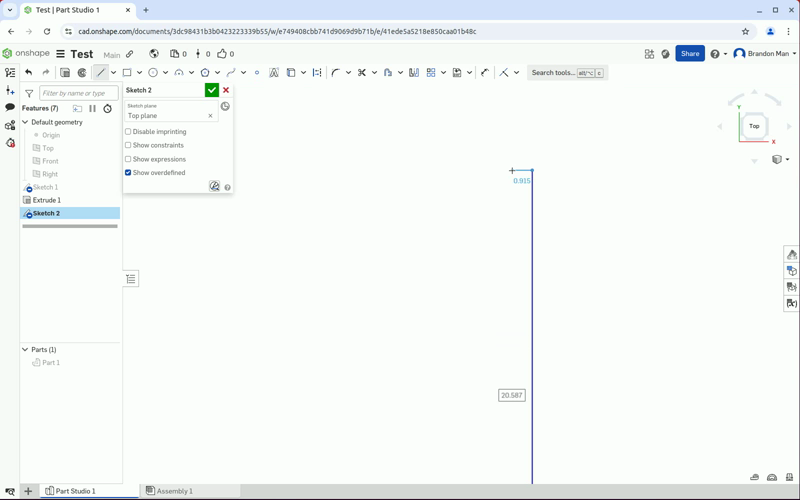
scroll(6)
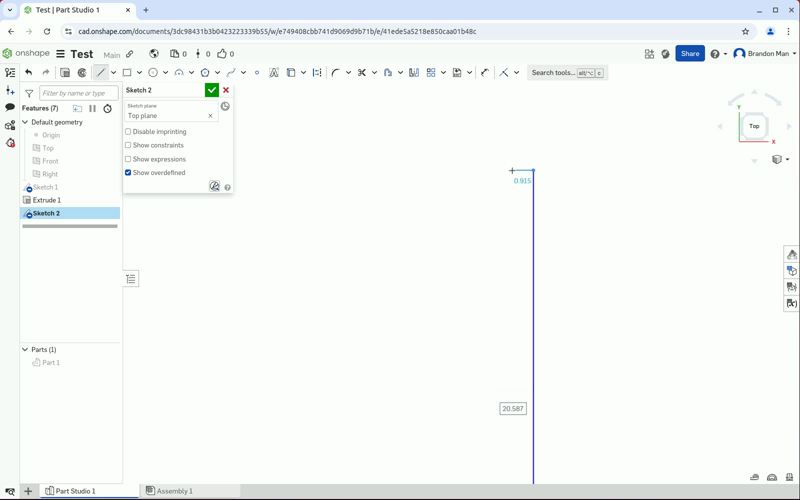
scroll(6)
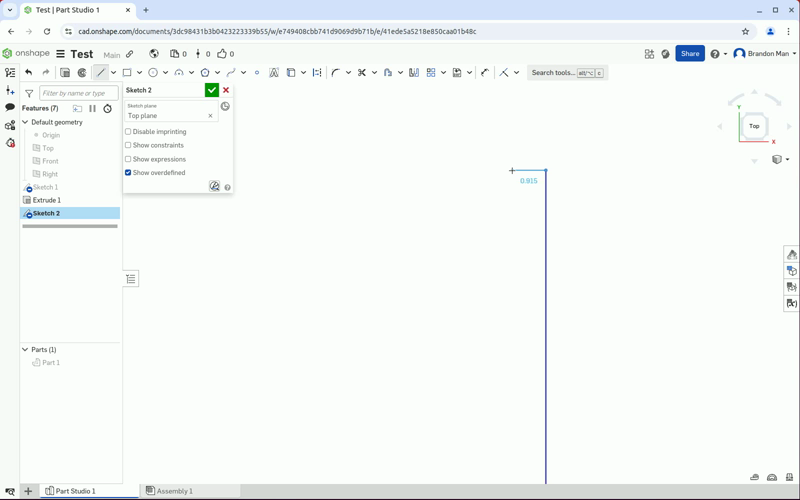
scroll(6)
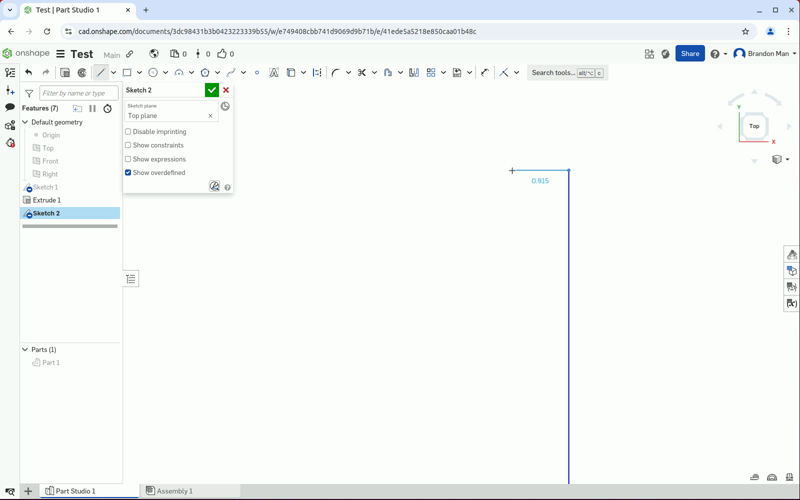
click(512, 170)
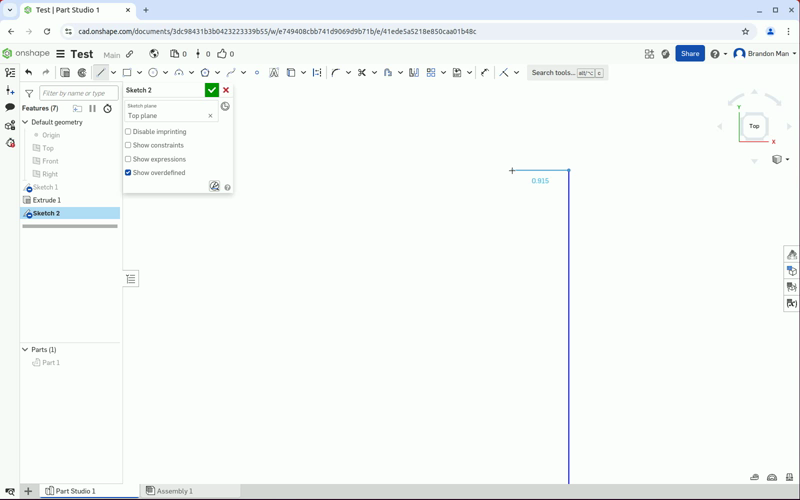
scroll(-6)
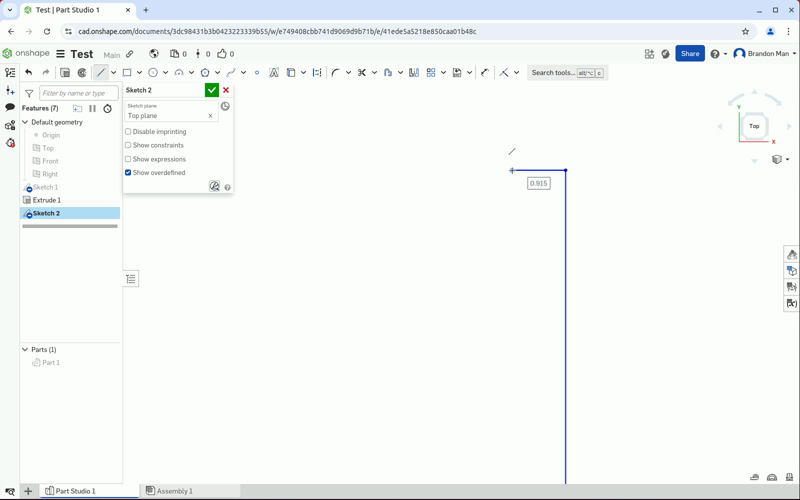
scroll(-6)
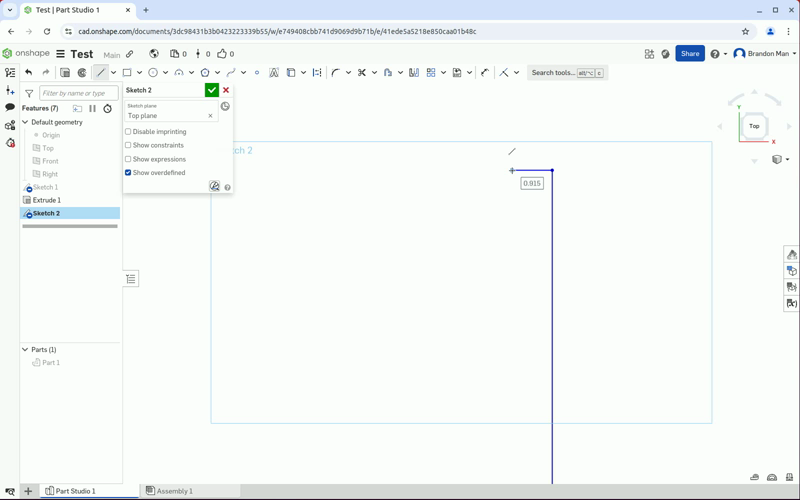
scroll(-6)
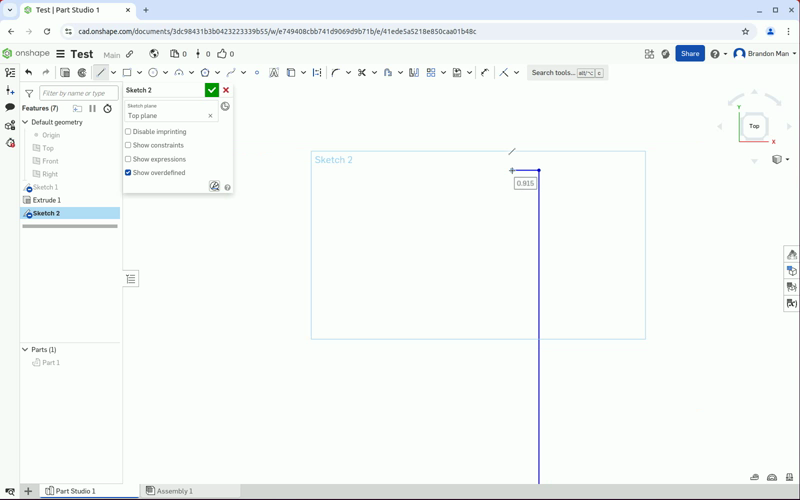
scroll(-6)
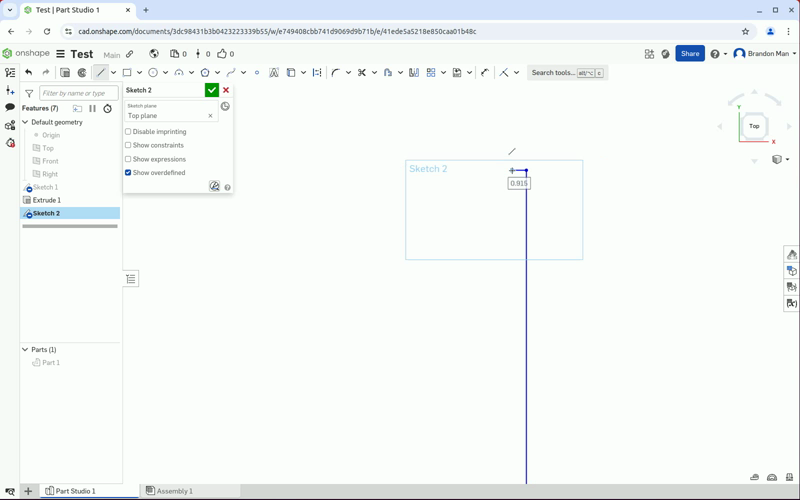
scroll(-6)
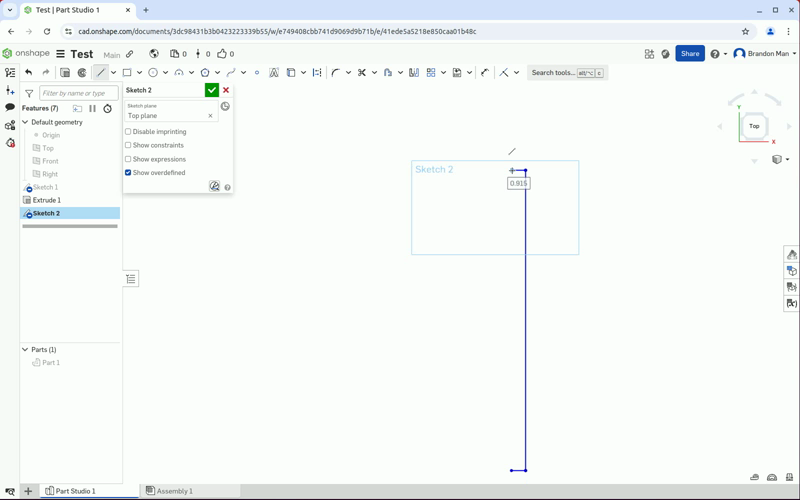
scroll(-6)
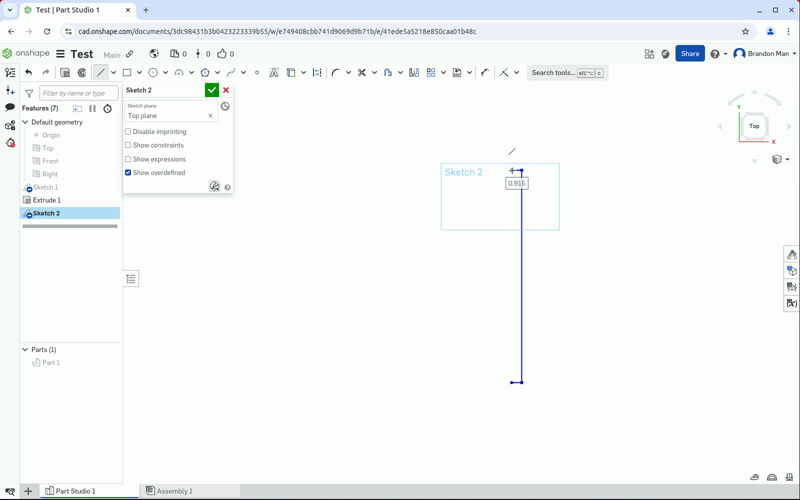
scroll(-6)
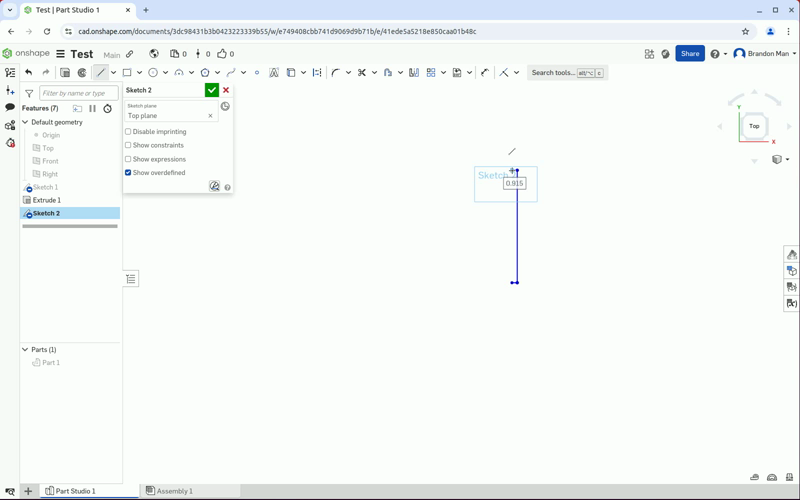
key_up(shift)
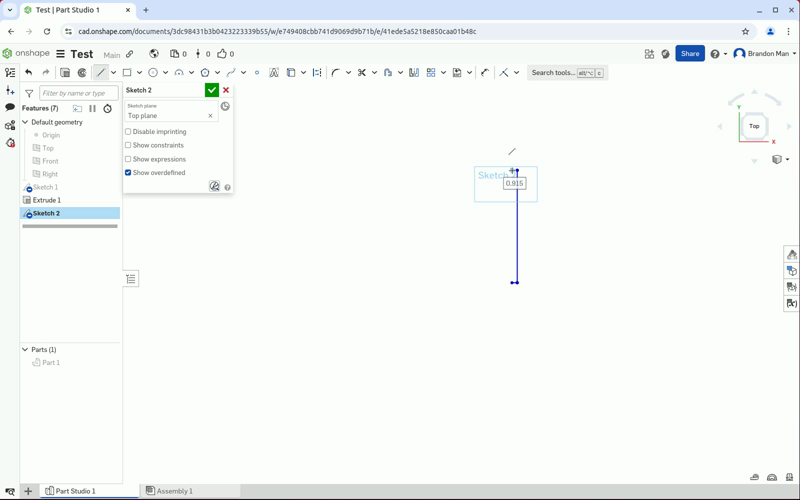
key_down(shift)
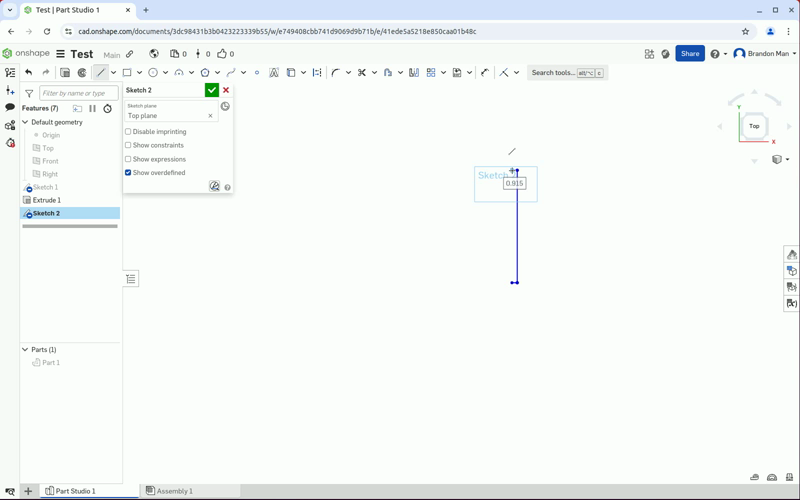
mouse_move(512, 282)
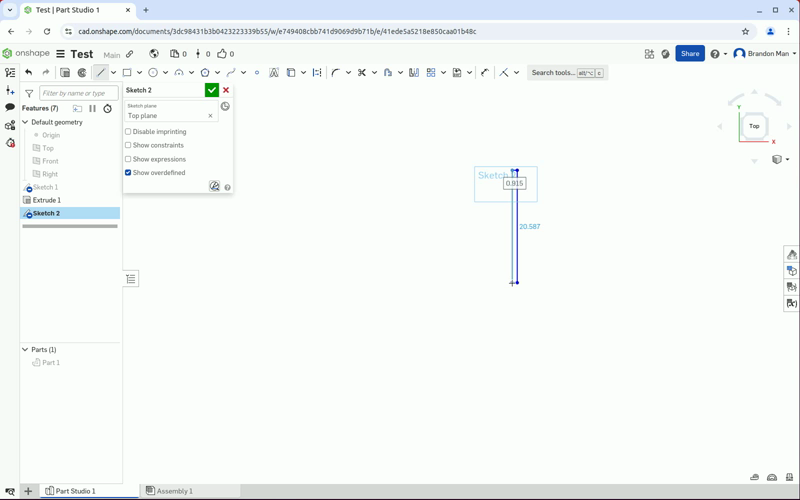
key_up(shift)
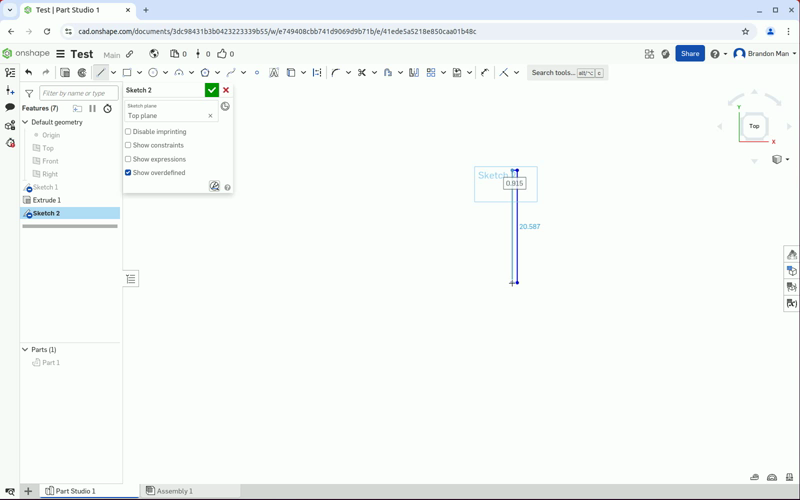
click(512, 282)
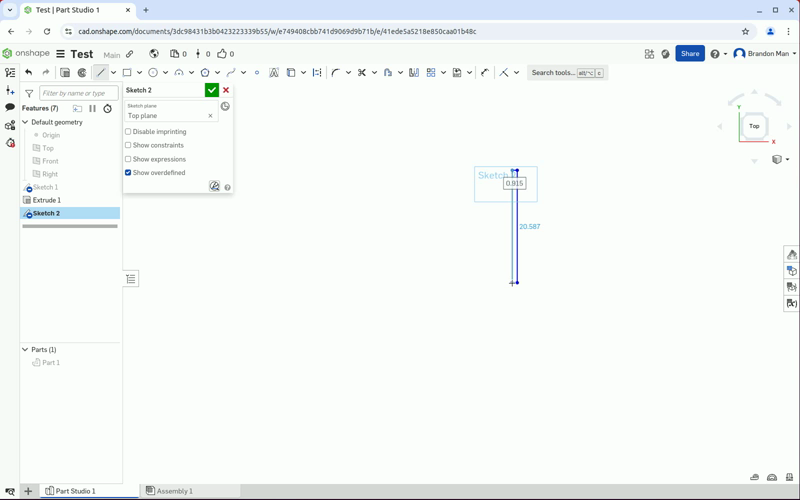
key(esc)
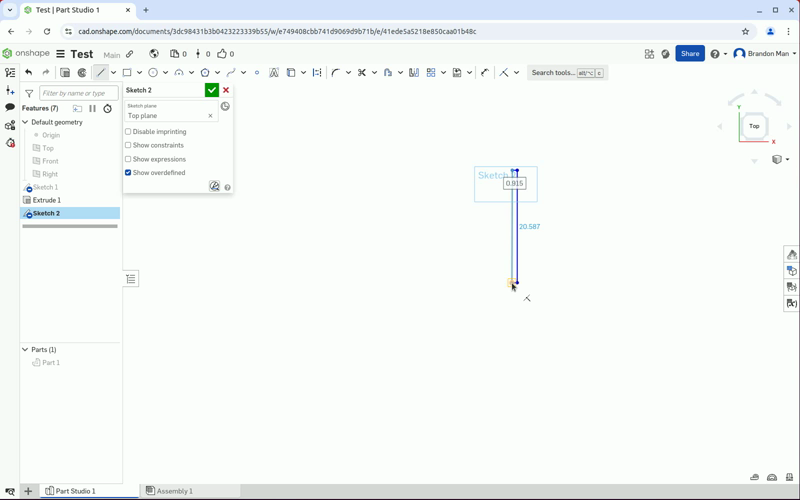
mouse_move(515, 187)
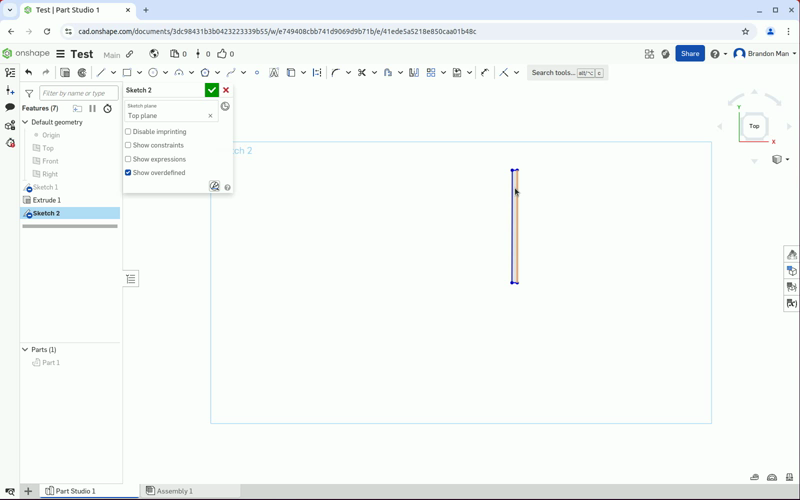
scroll(6)
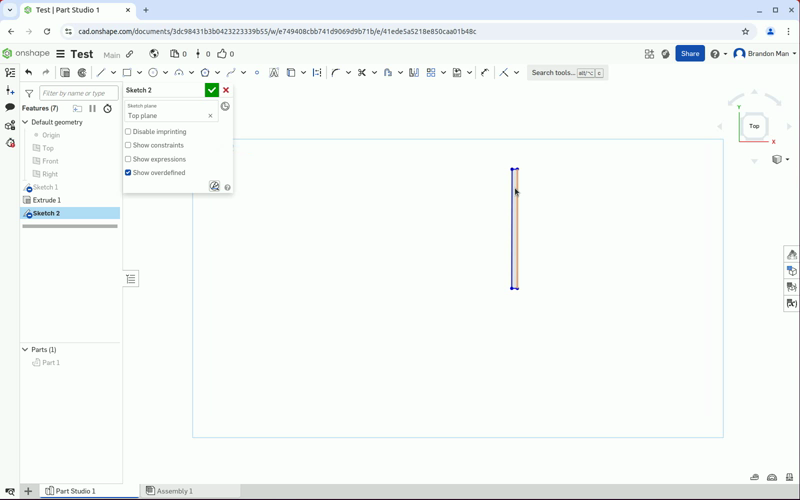
scroll(6)
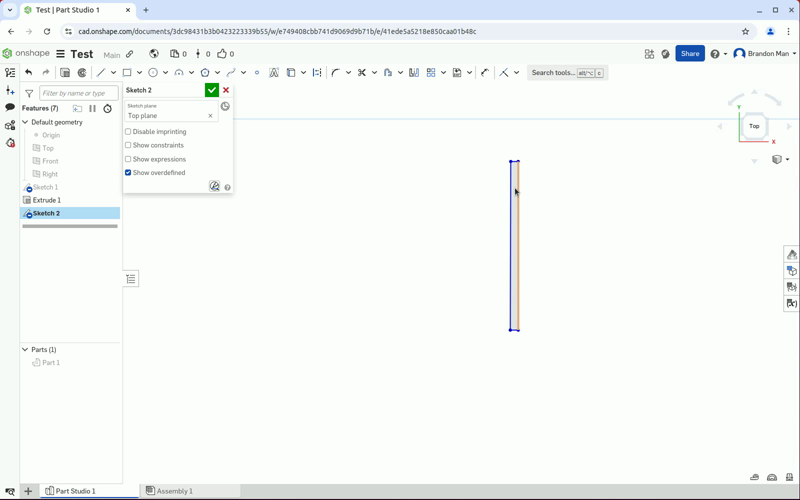
scroll(6)
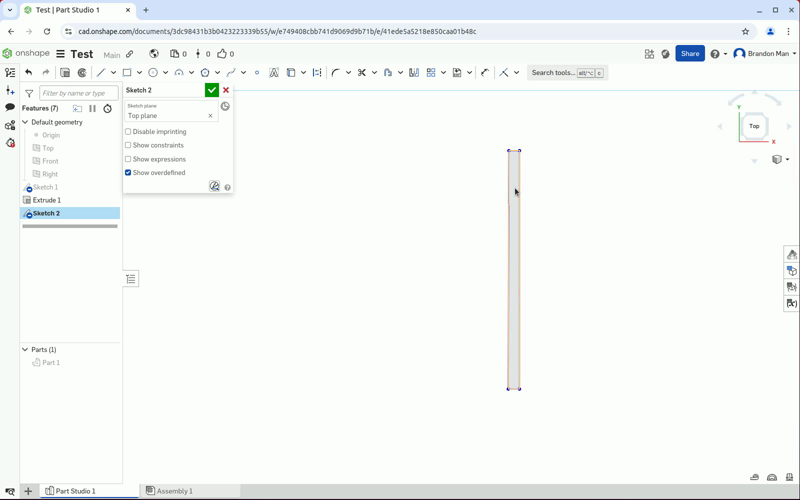
scroll(6)
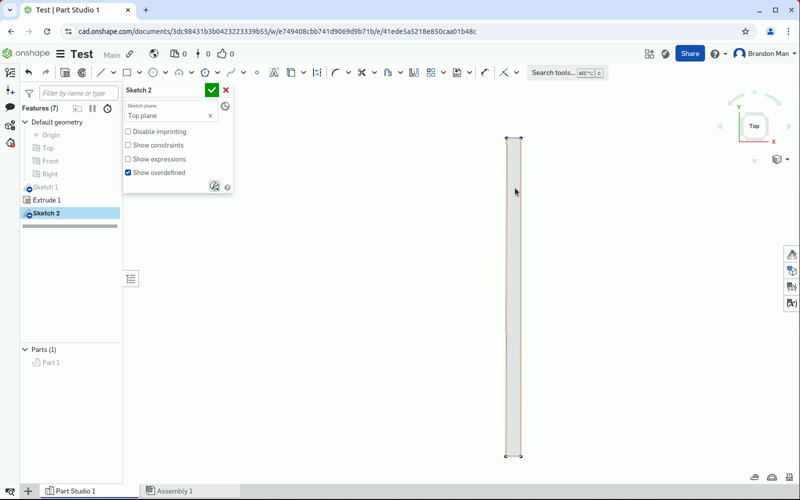
scroll(6)
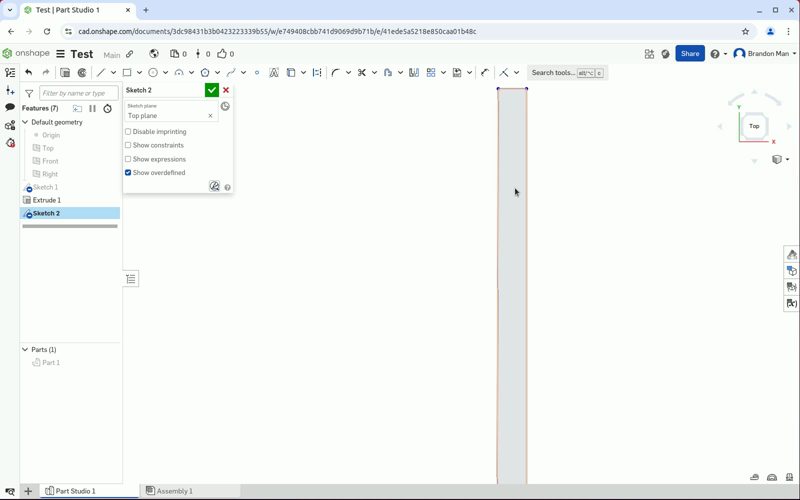
scroll(6)
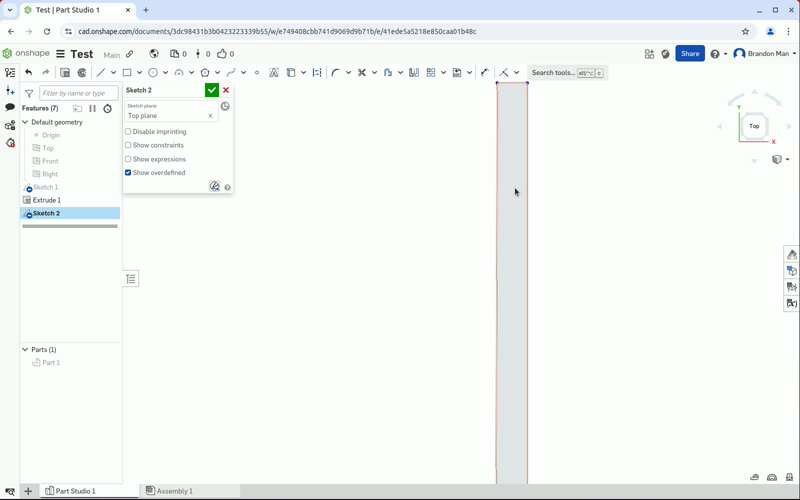
scroll(6)
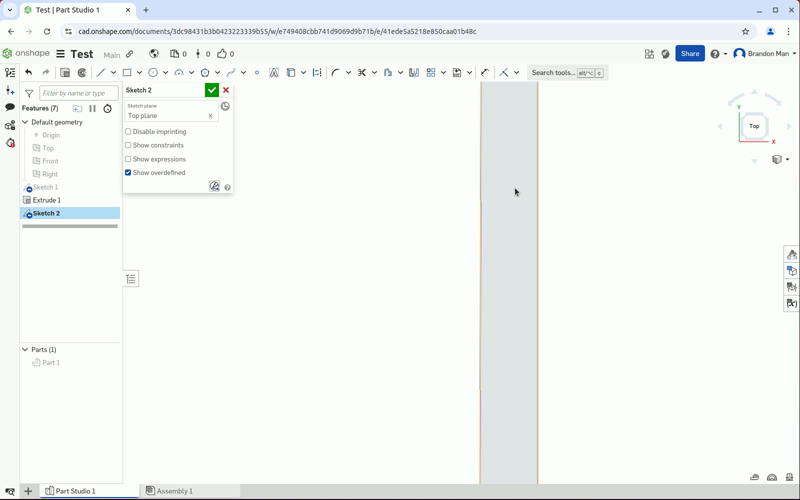
click(515, 187)
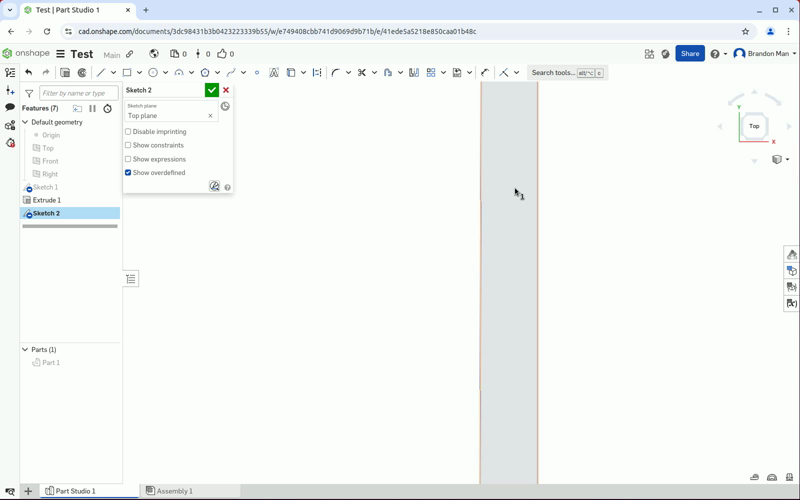
scroll(-6)
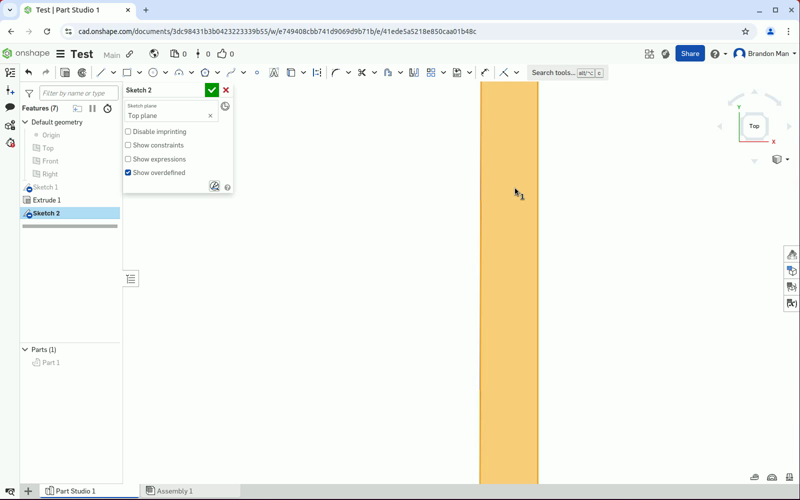
scroll(-6)
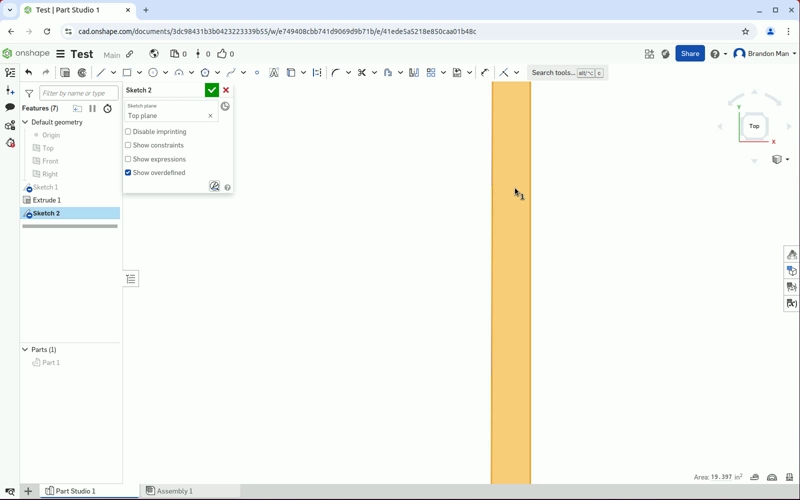
scroll(-6)
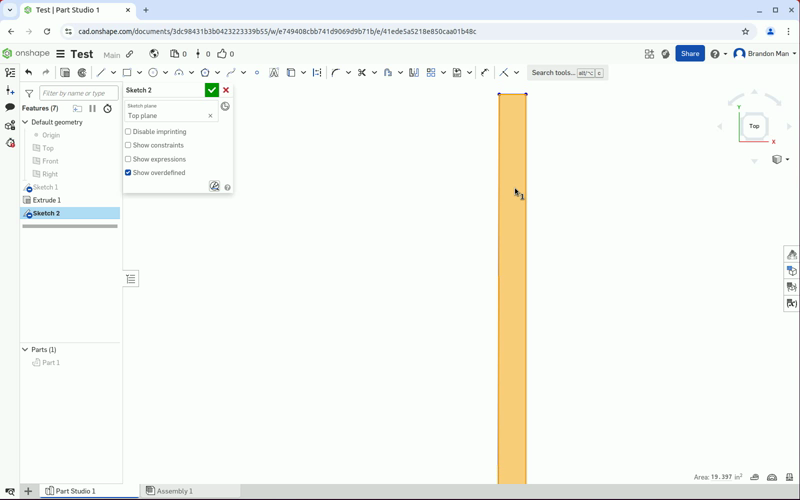
scroll(-6)
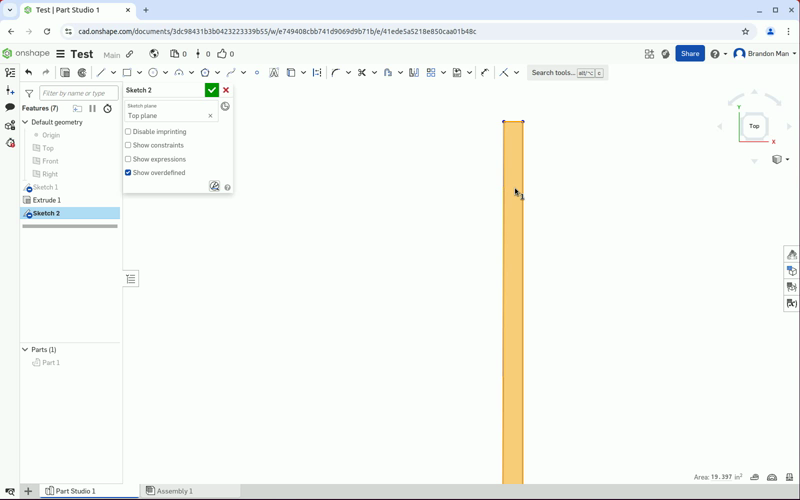
scroll(-6)
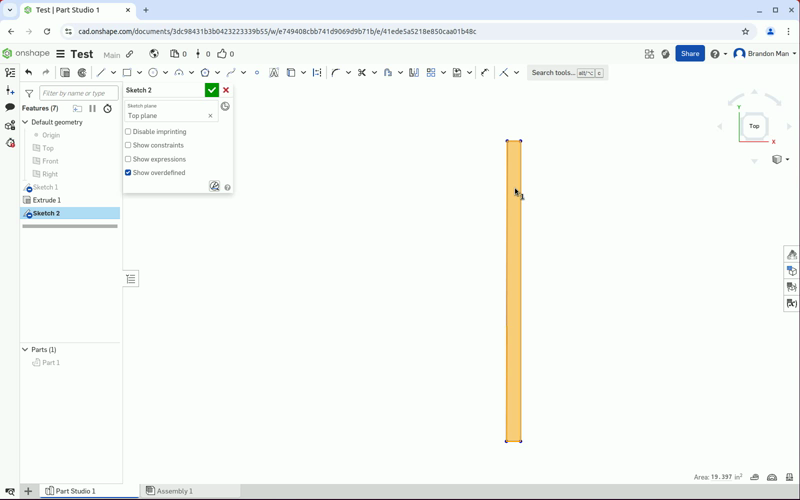
scroll(-6)
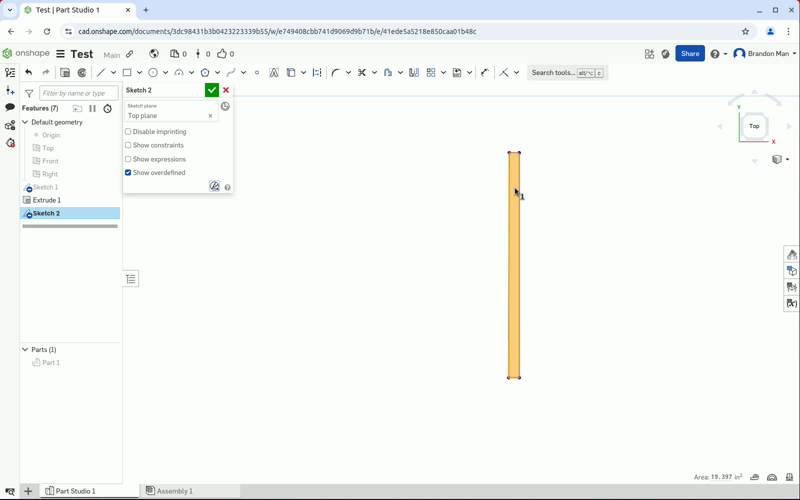
scroll(-6)
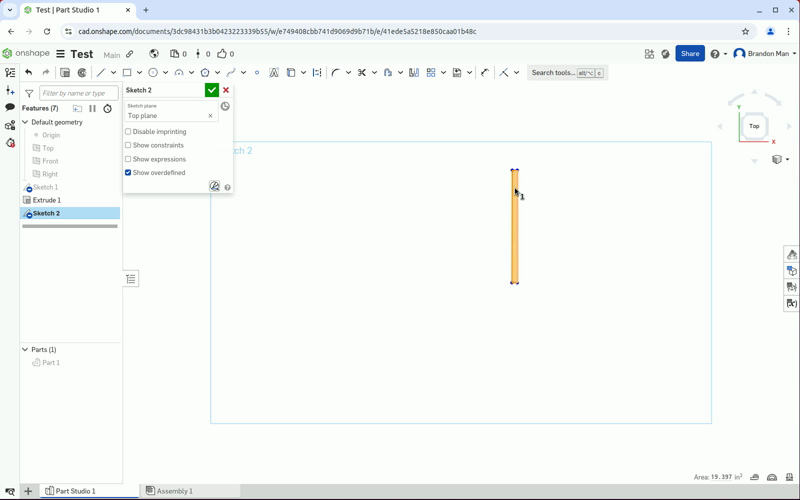
mouse_move(73, 352)
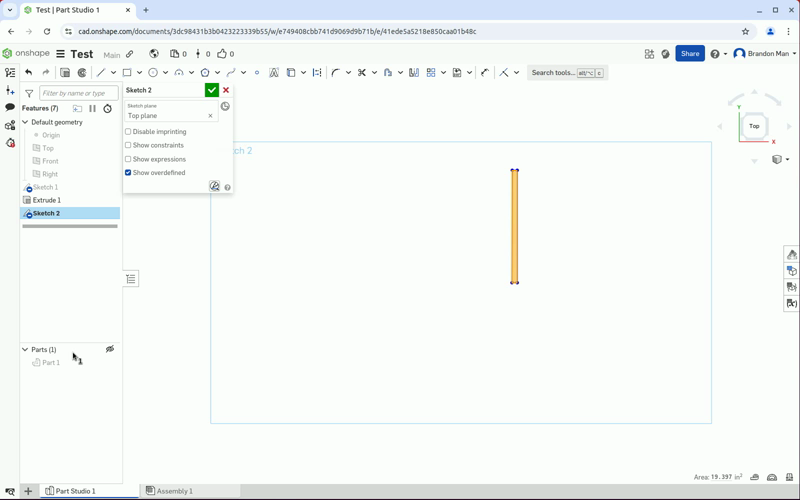
key(shift+y)
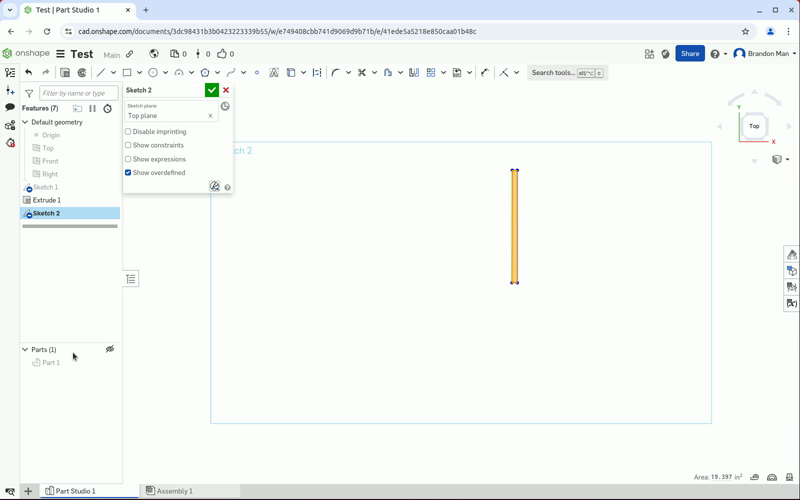
key(shift+e)
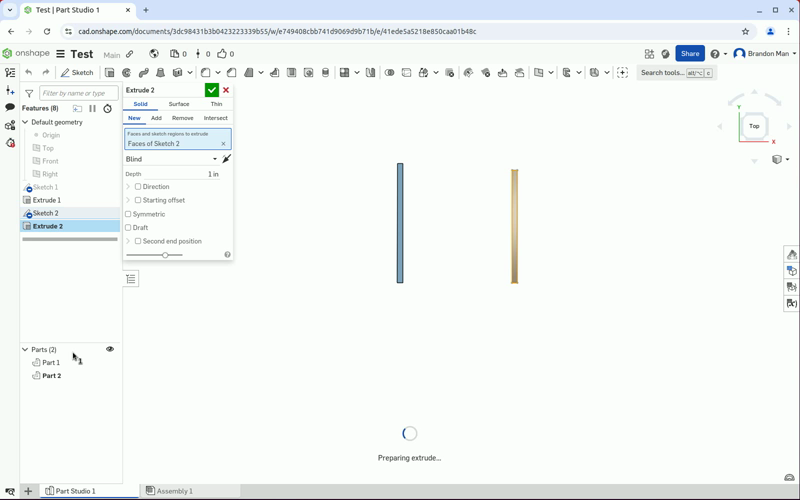
mouse_move(143, 106)
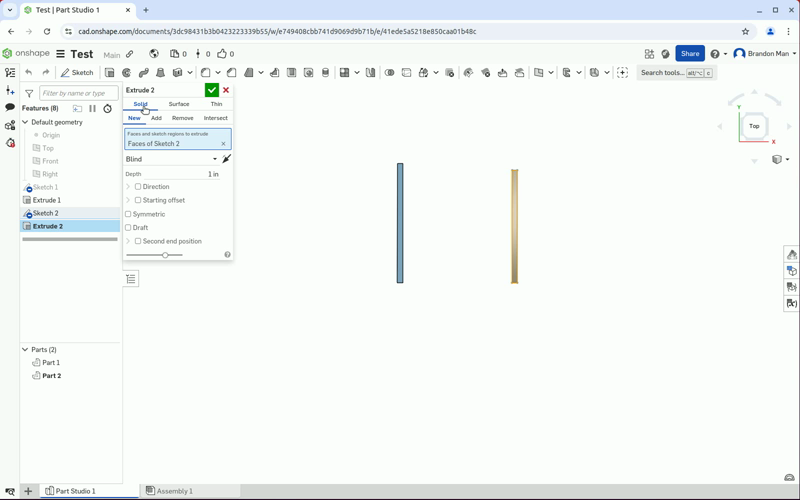
click(143, 106)
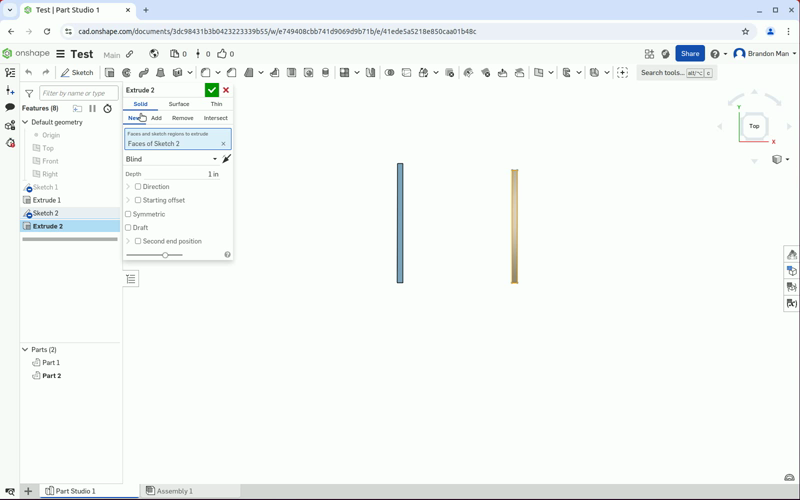
mouse_move(137, 120)
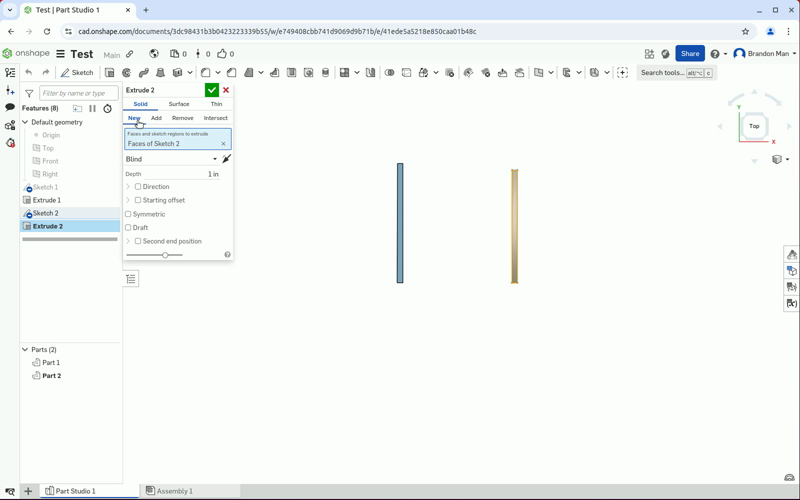
click(137, 120)
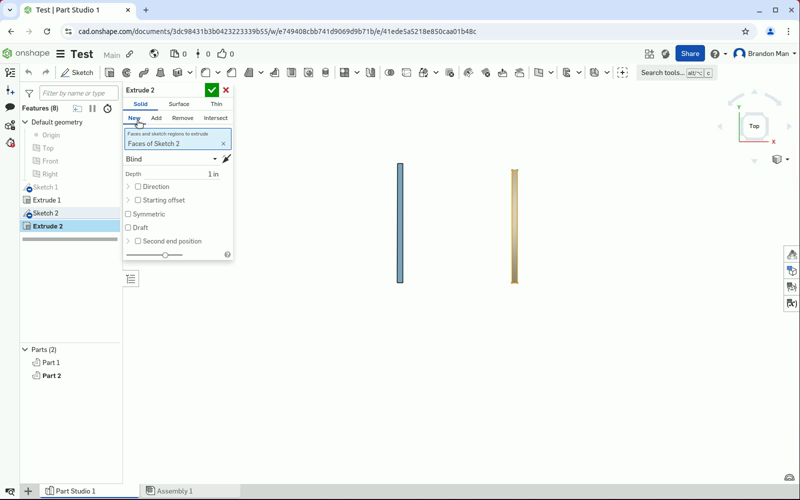
key(tab, 4)
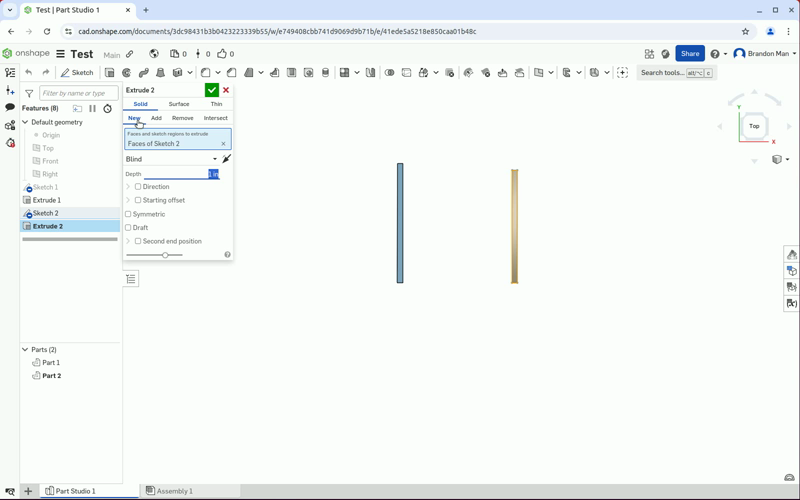
text(1.685)
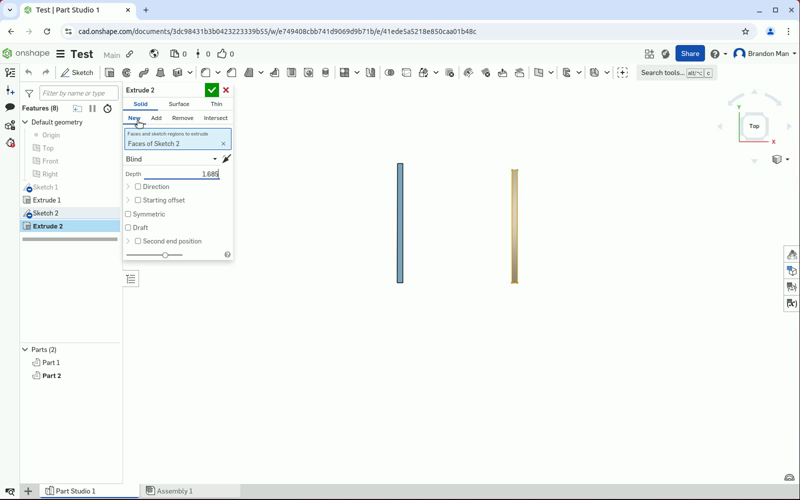
key(enter)
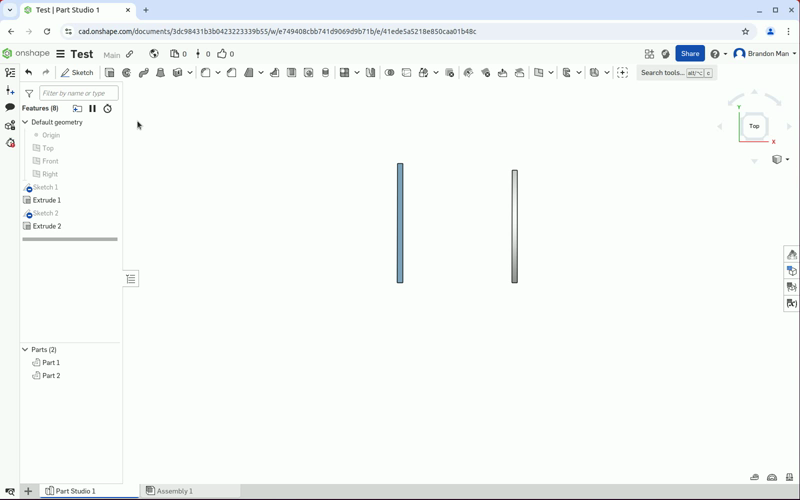
key(shift+h)
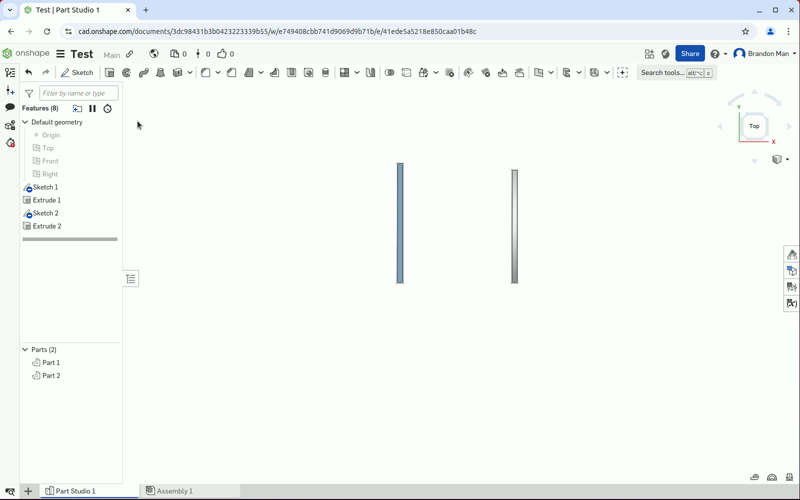
key(shift+h)
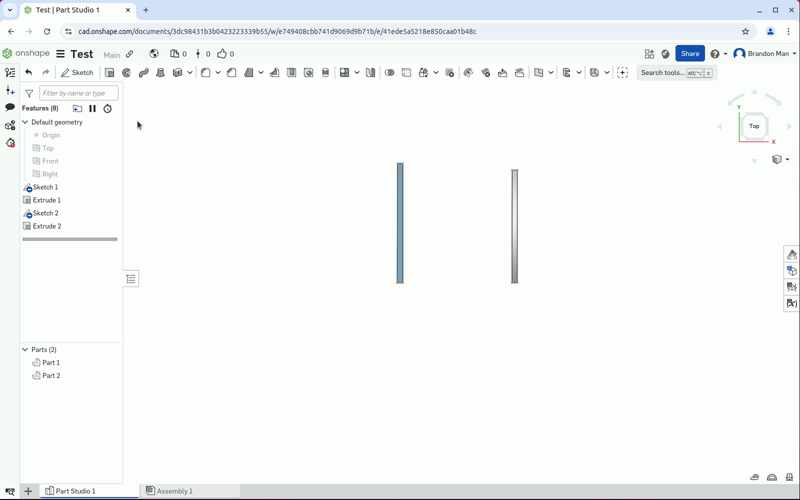
key(shift+7)
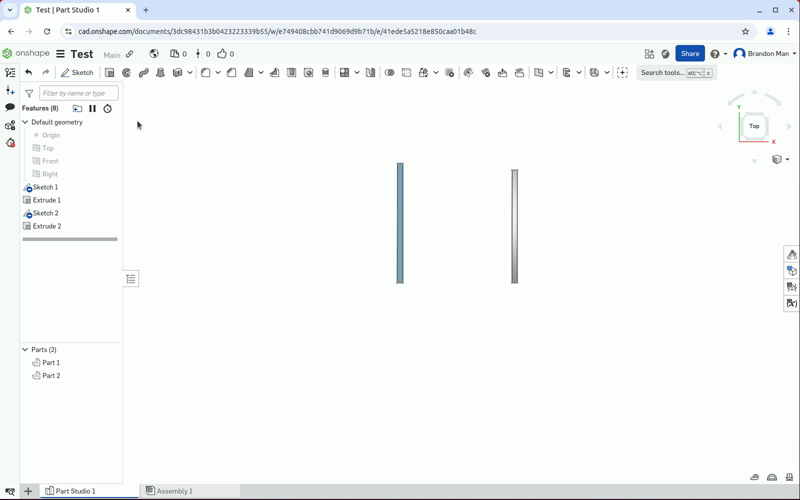
key(up, 3)
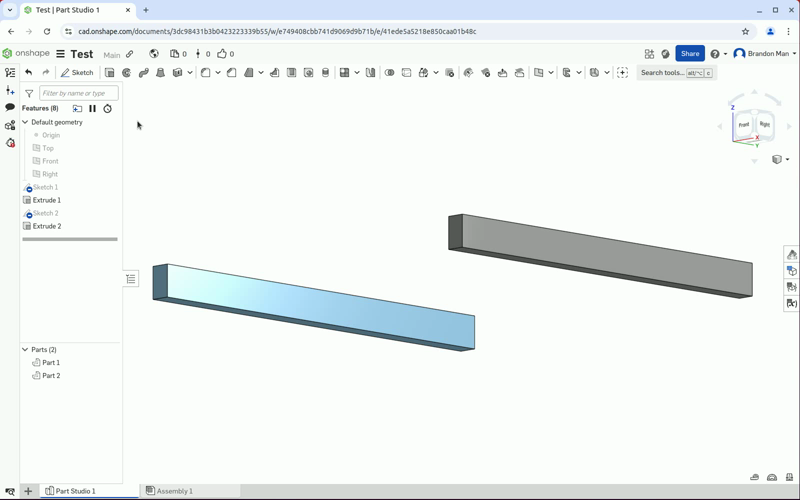
key(left, 3)
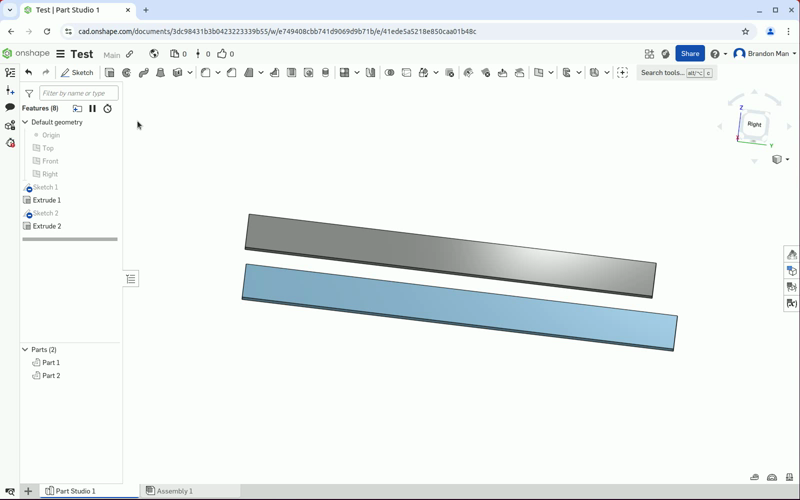
key(right, 3)
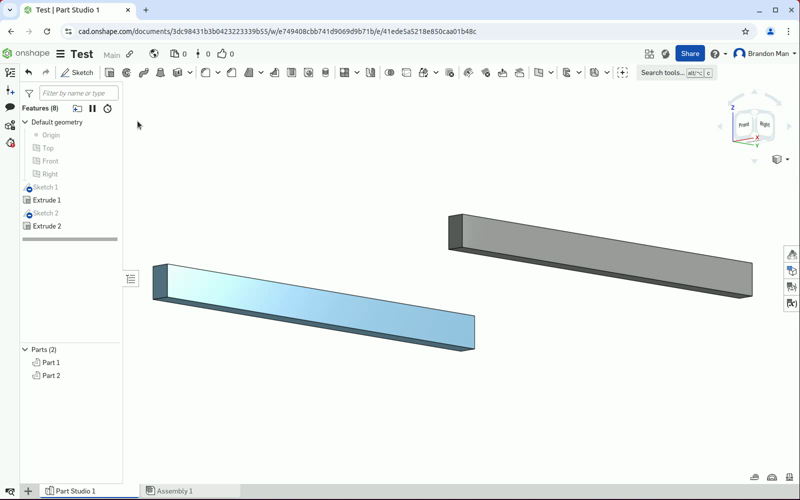
key(down, 3)
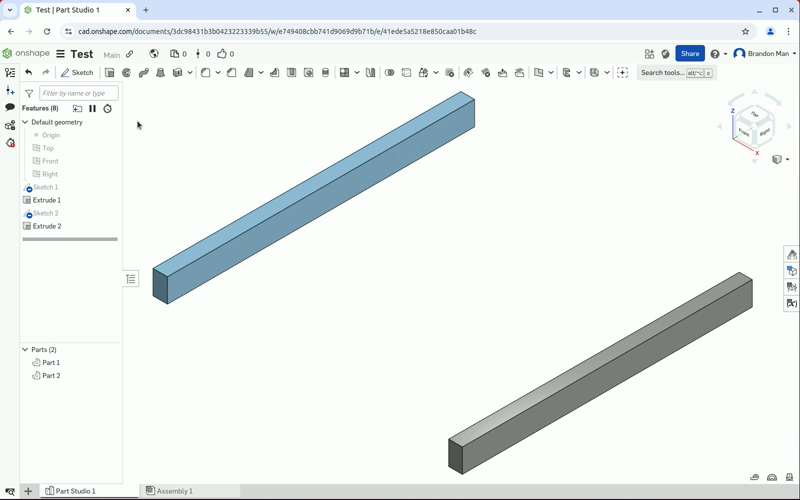
mouse_move(73, 189)
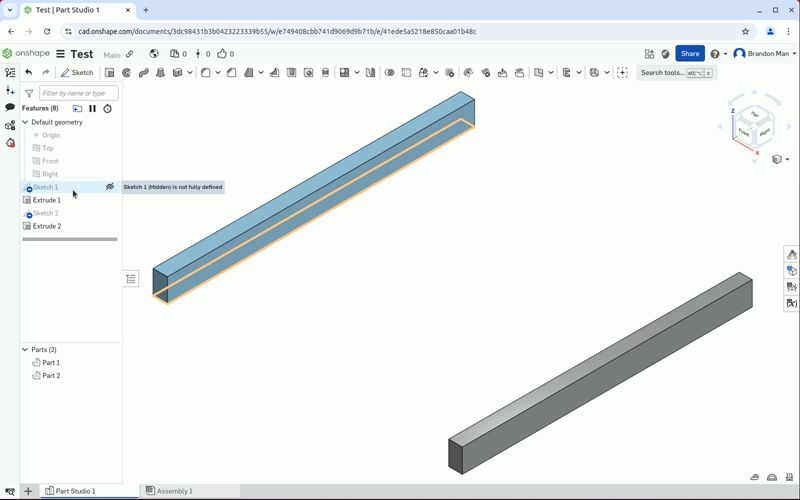
click(73, 189)